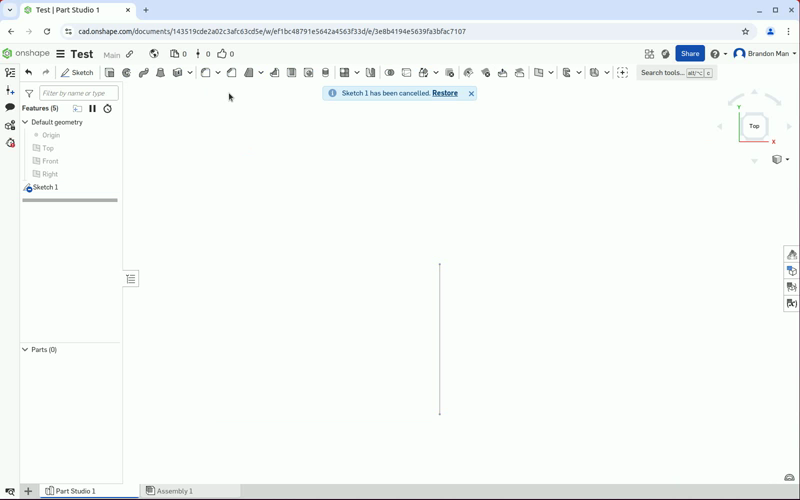
key(shift+h)
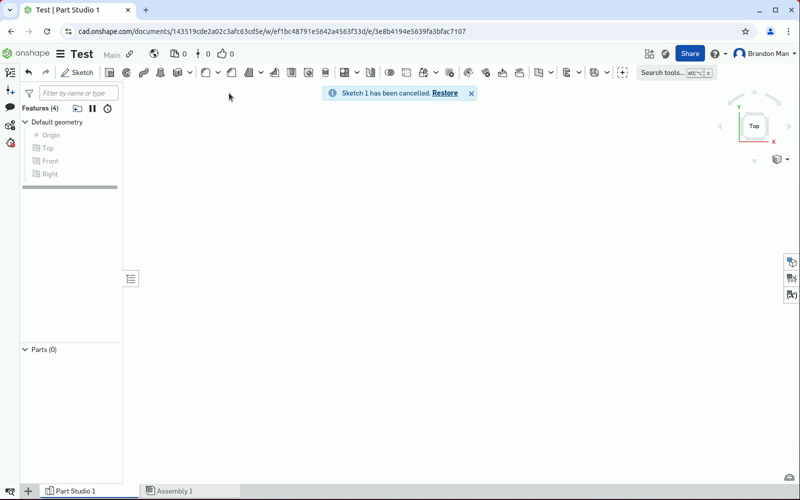
mouse_move(73, 352)
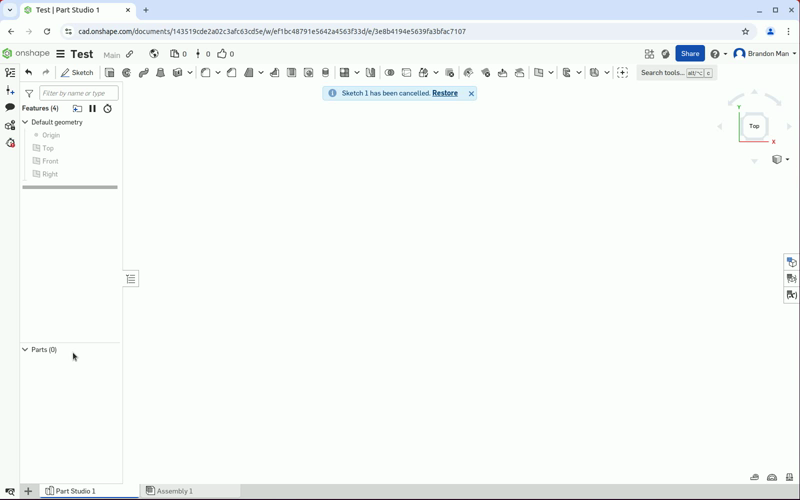
key(y)
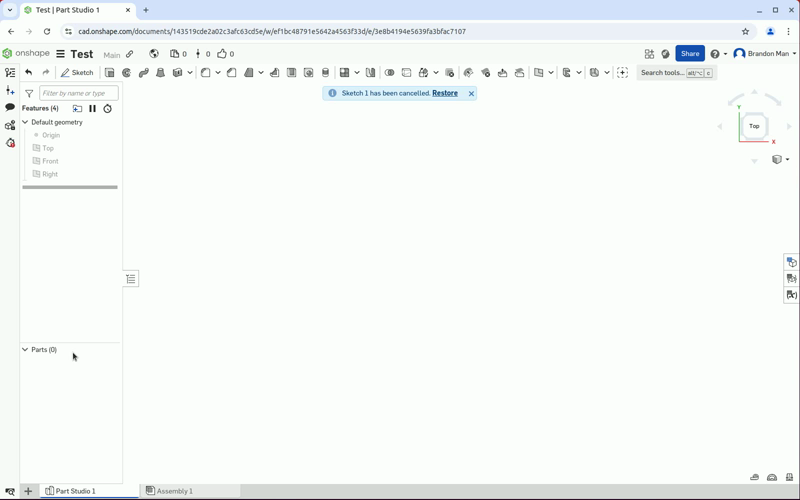
key(shift+p)
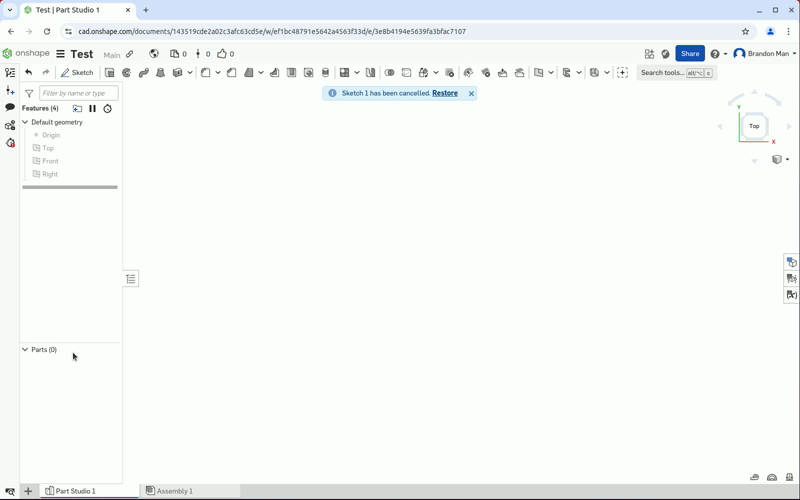
key(space)
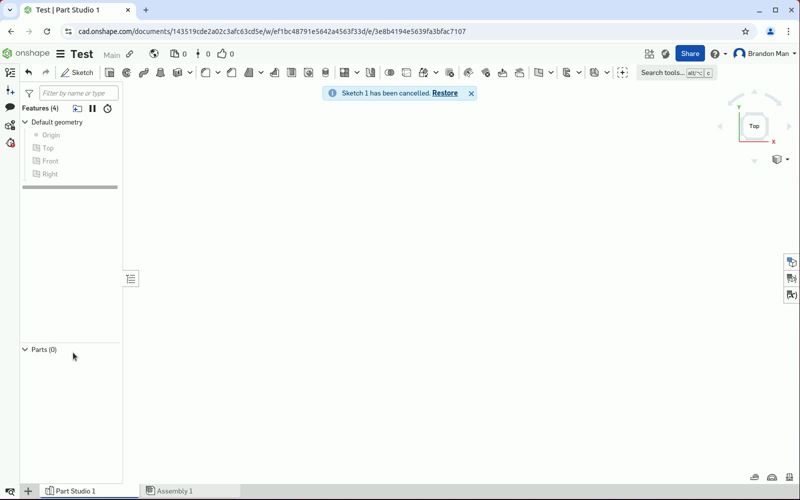
key_down(shift)
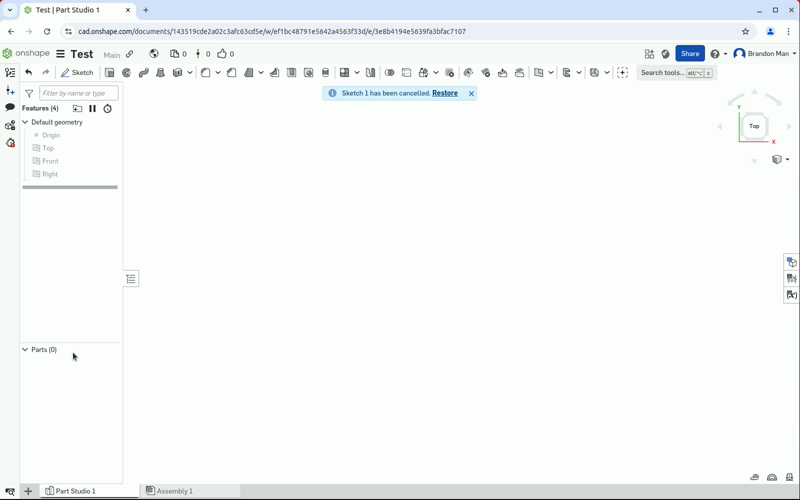
key(up)
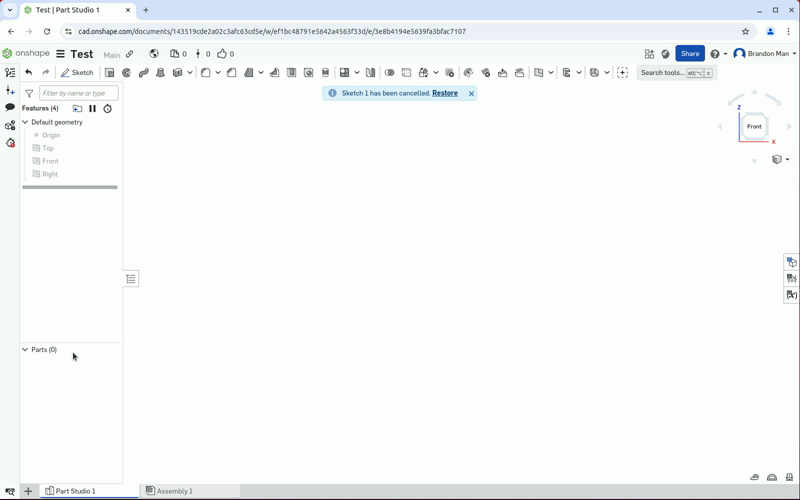
key_up(shift)
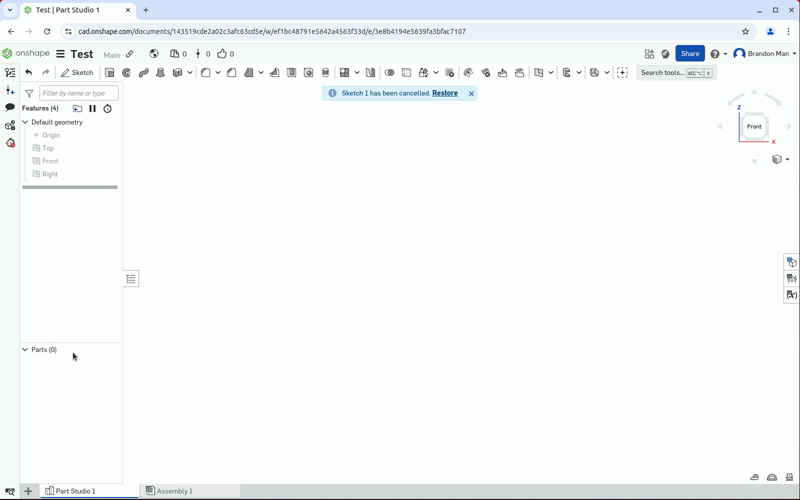
mouse_move(73, 352)
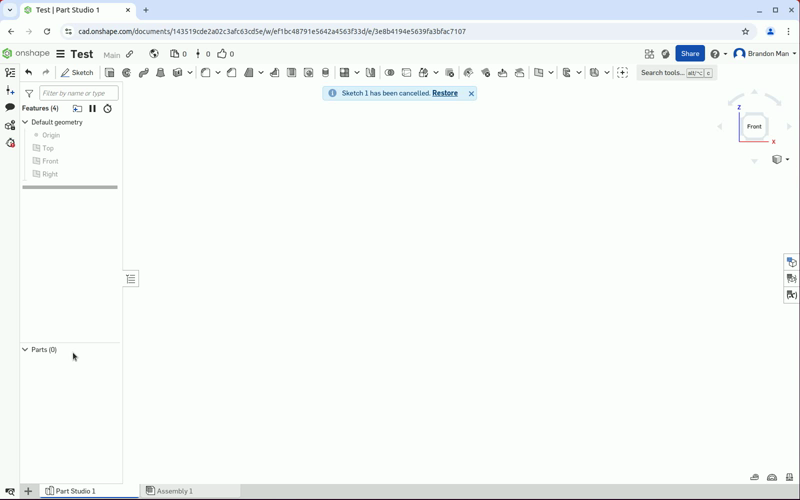
key(shift+y)
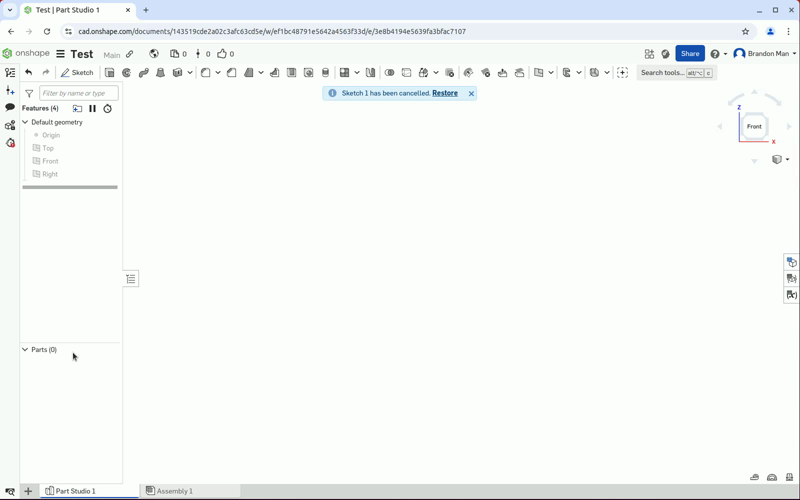
key(shift+s)
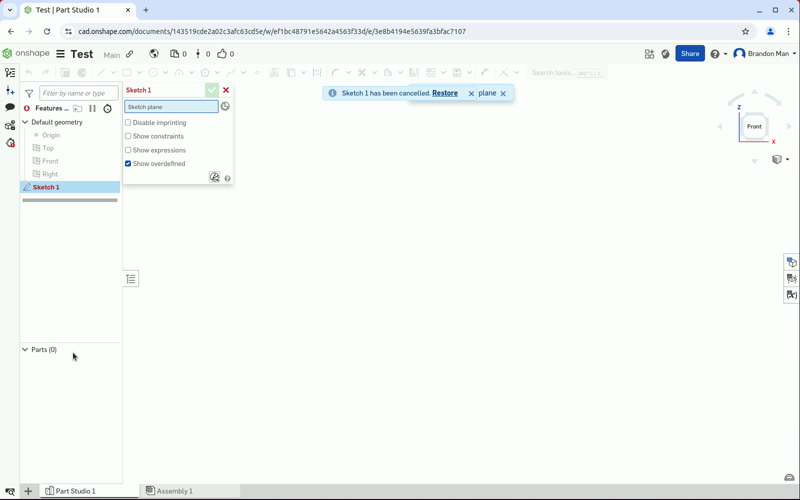
mouse_move(73, 163)
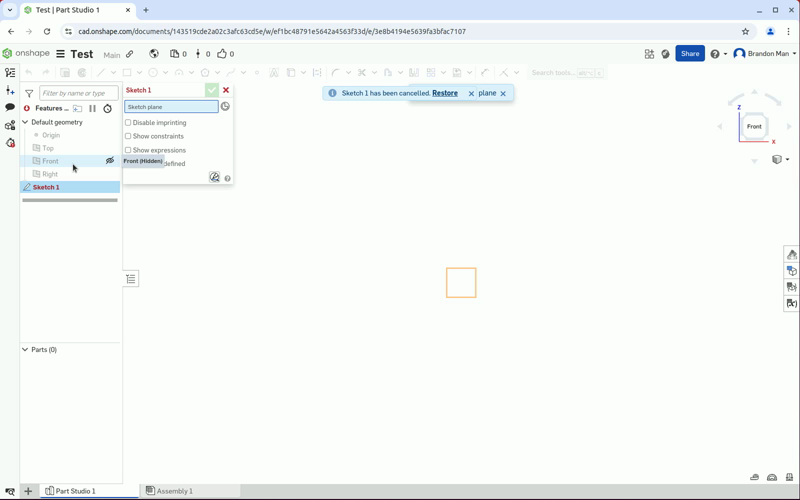
click(73, 163)
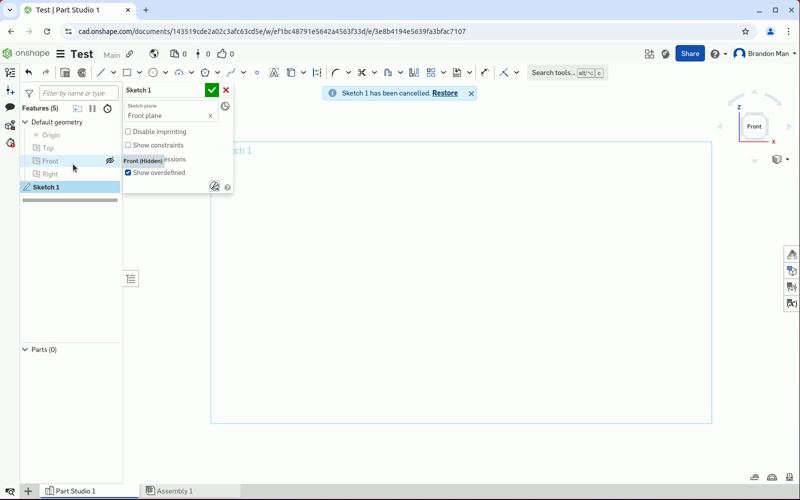
mouse_move(73, 352)
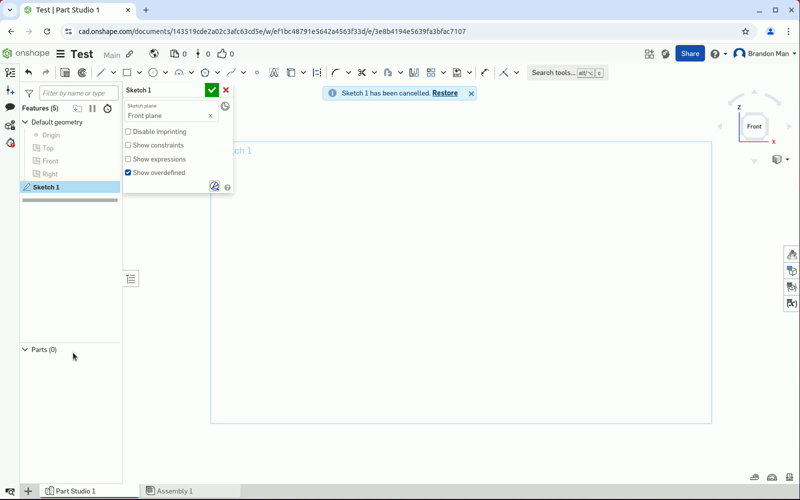
key(y)
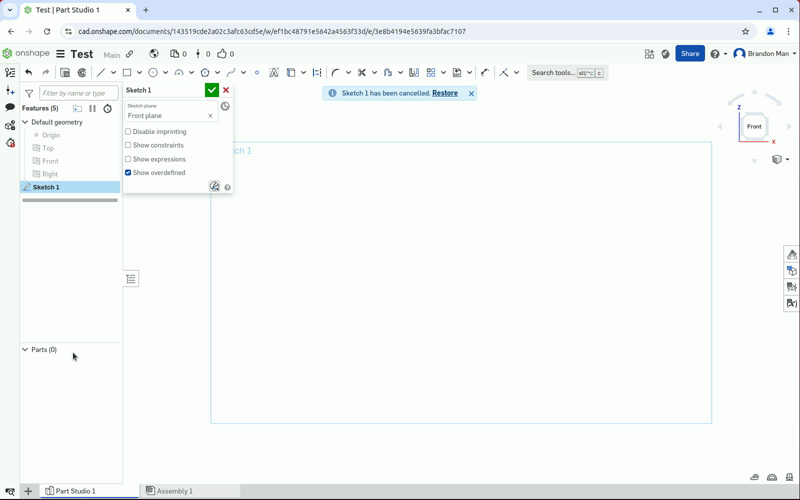
key(l)
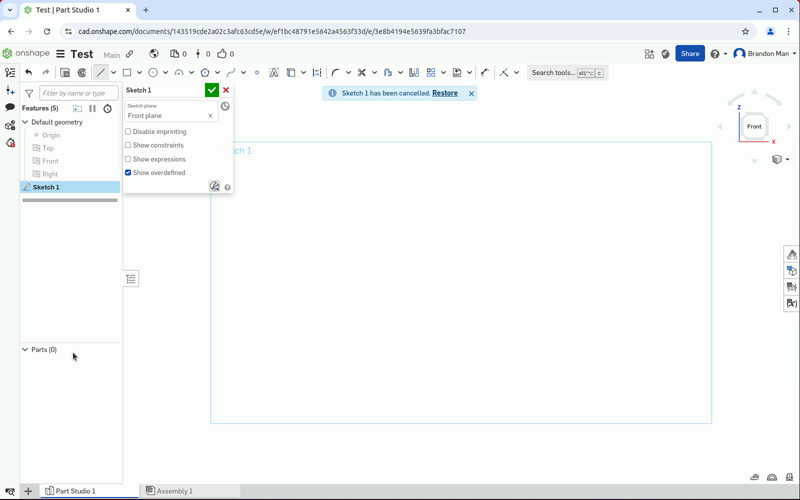
key_down(shift)
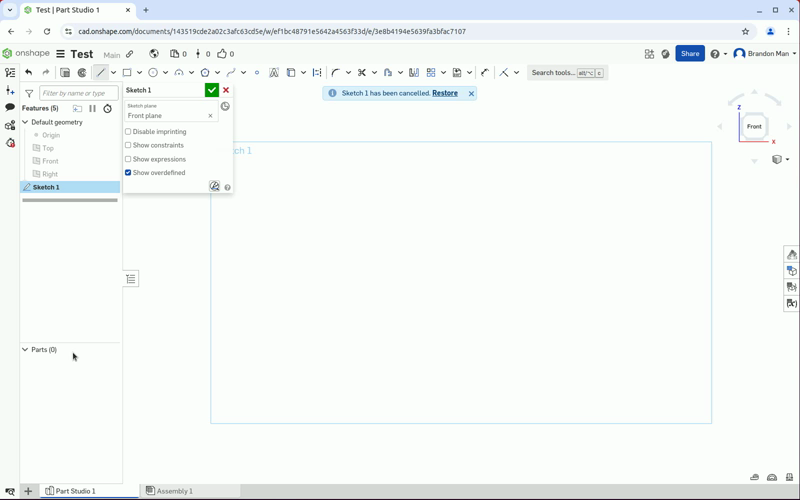
mouse_move(348, 272)
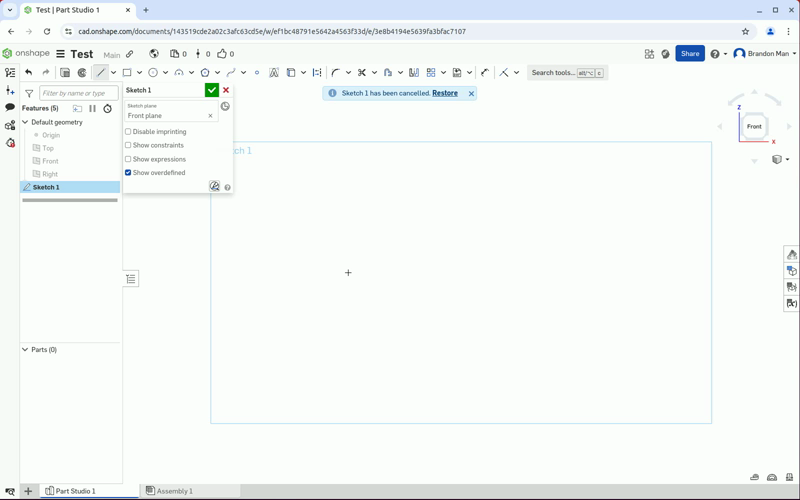
click(348, 272)
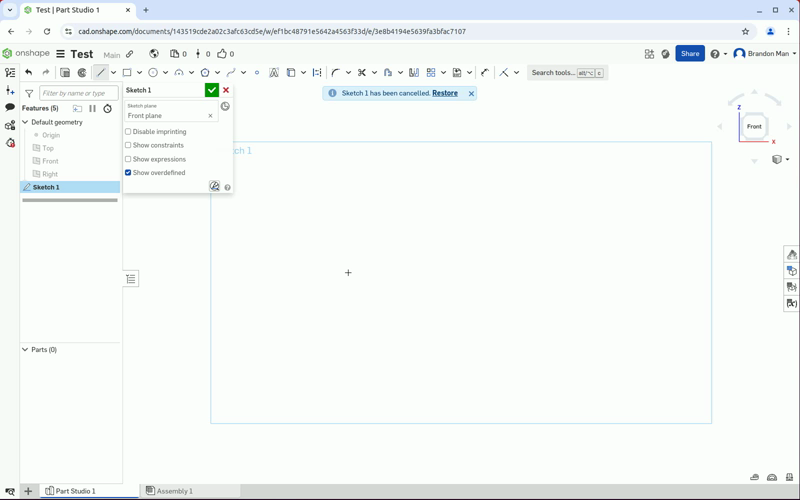
key_up(shift)
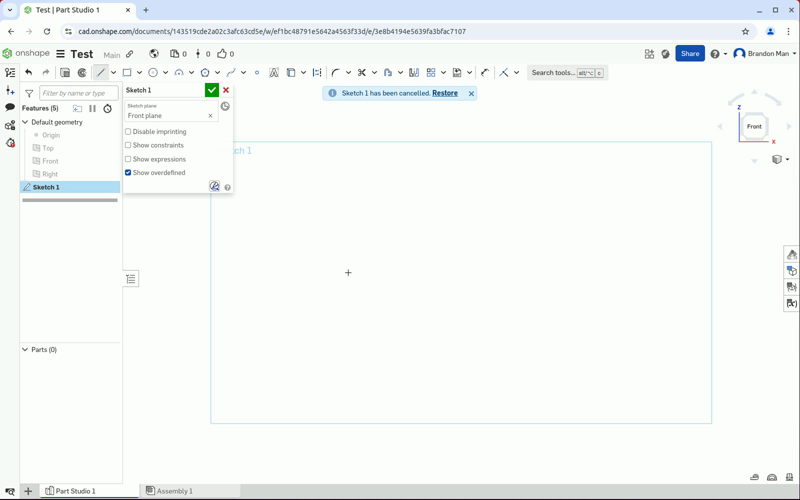
key_down(shift)
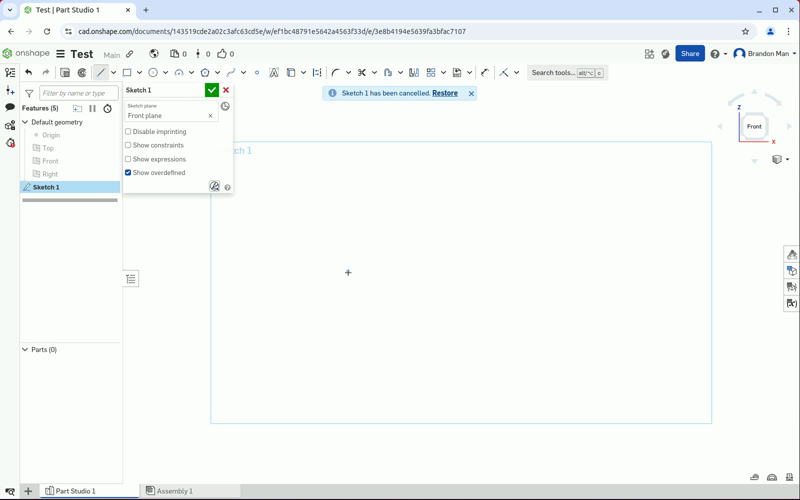
mouse_move(442, 272)
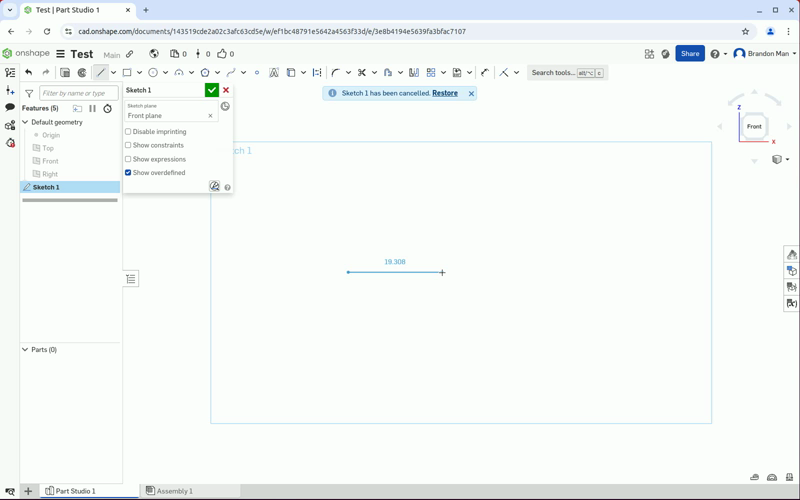
click(442, 272)
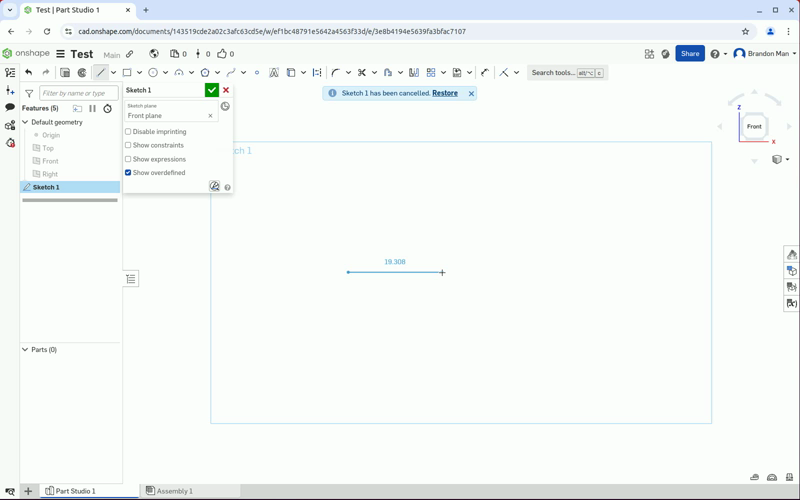
key_up(shift)
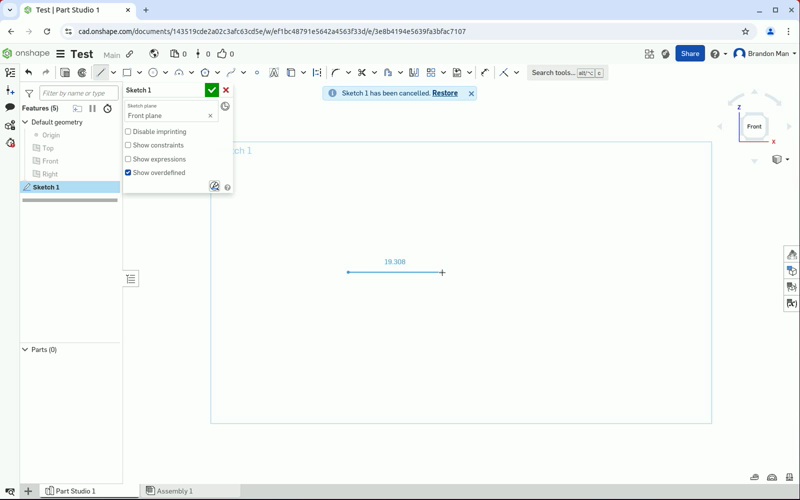
key_down(shift)
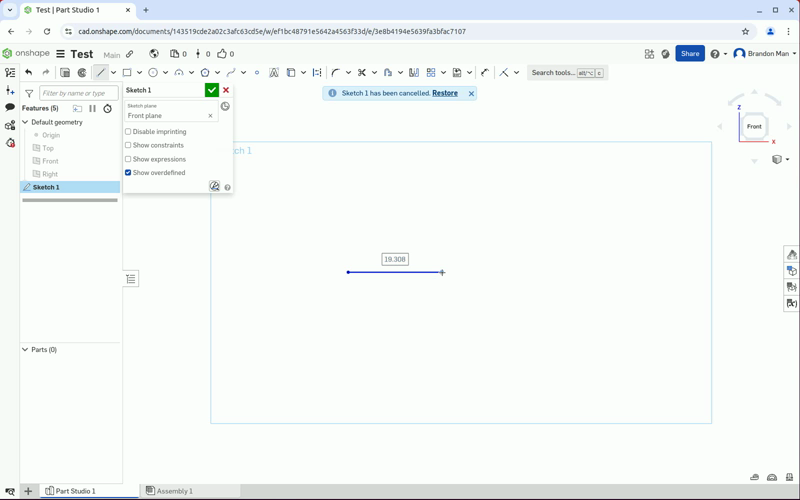
mouse_move(442, 197)
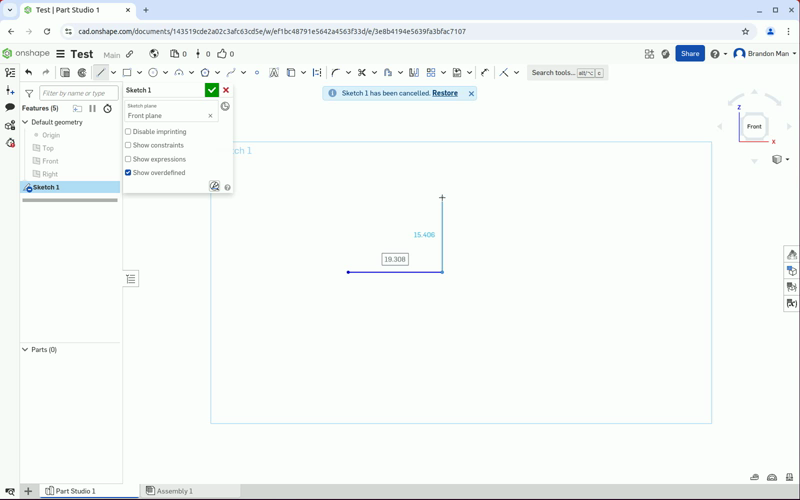
click(442, 197)
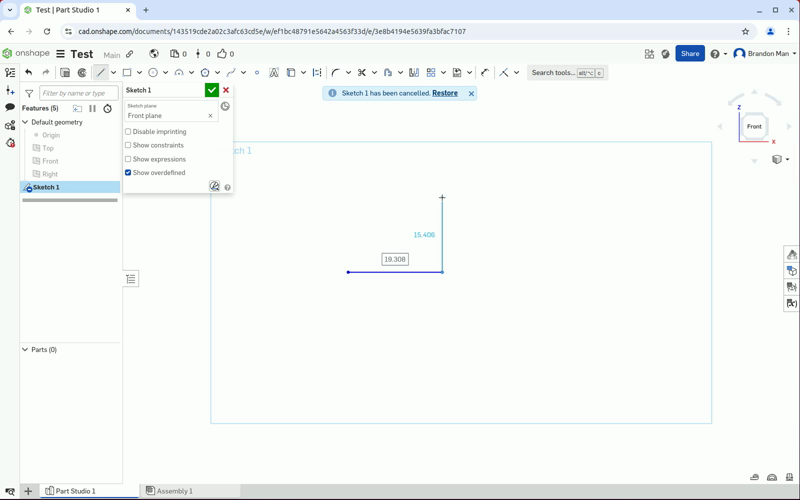
key_up(shift)
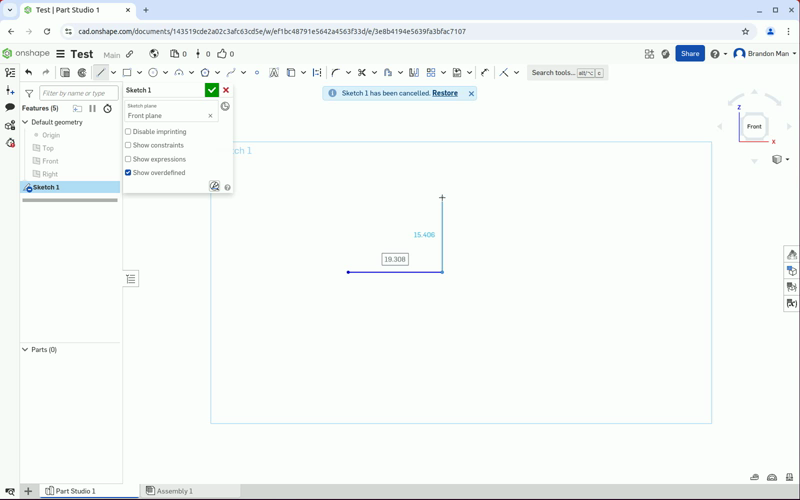
key_down(shift)
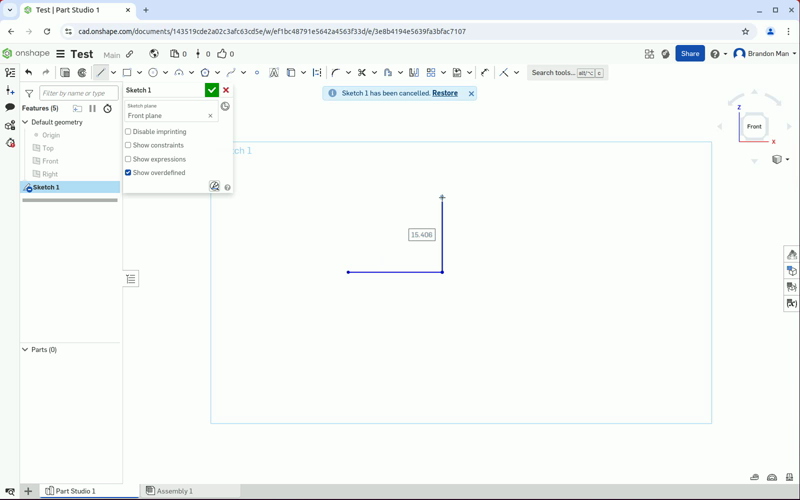
mouse_move(348, 197)
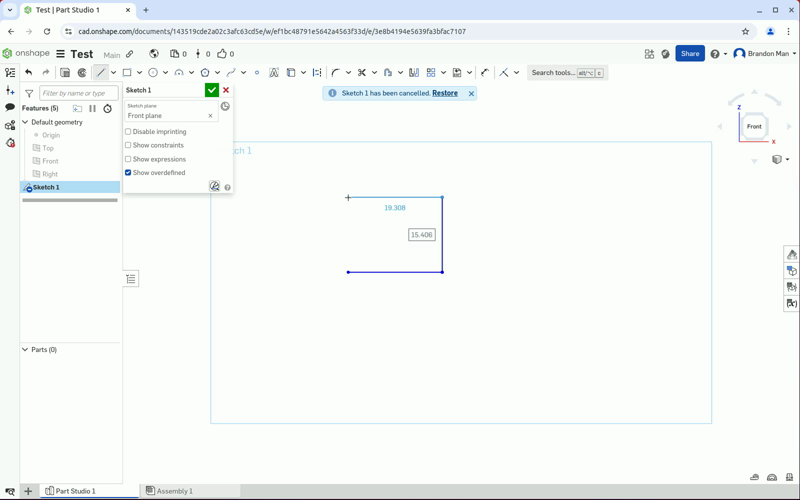
click(348, 197)
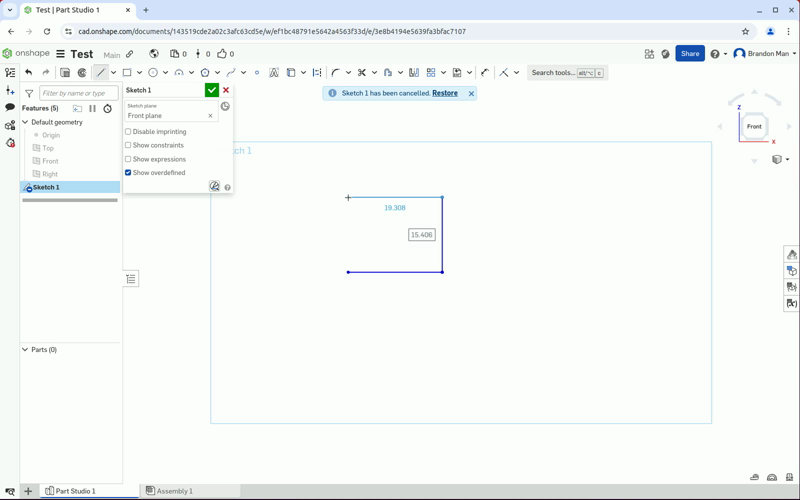
key_up(shift)
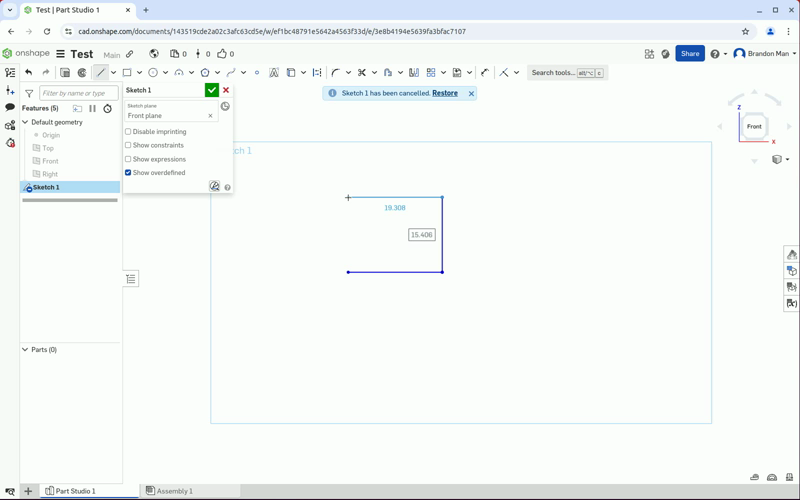
key_down(shift)
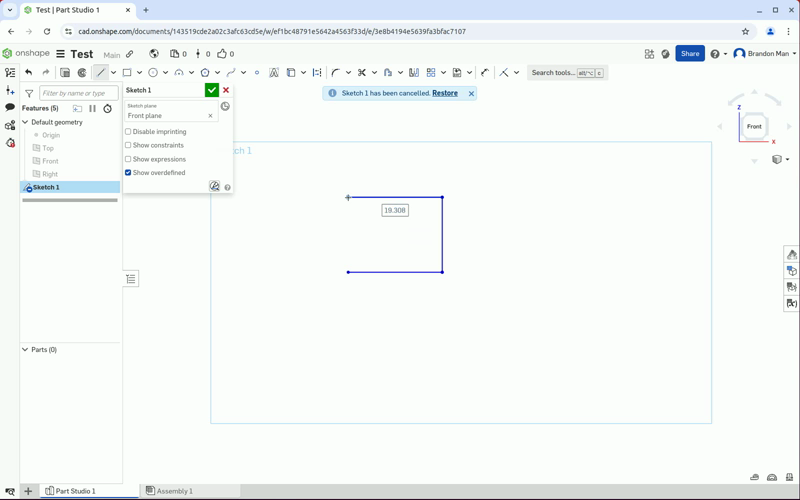
mouse_move(348, 272)
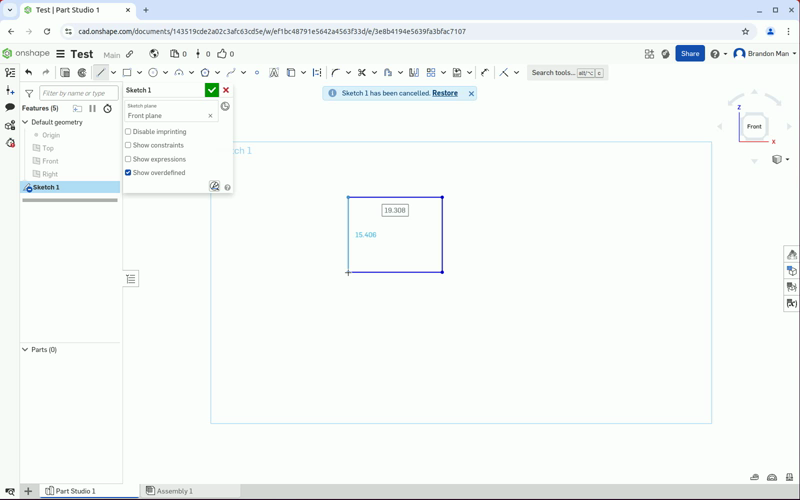
key_up(shift)
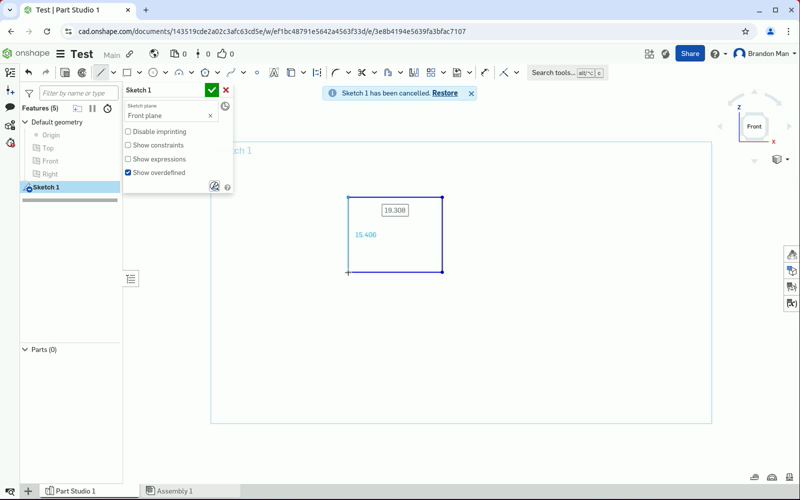
click(348, 272)
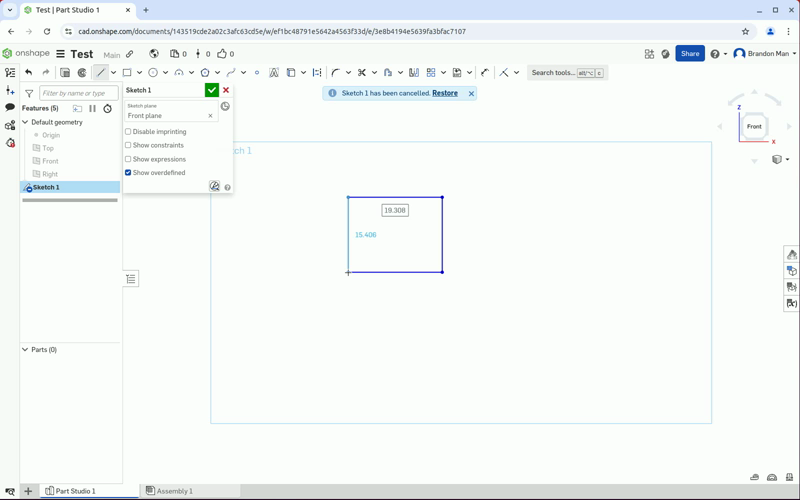
key(esc)
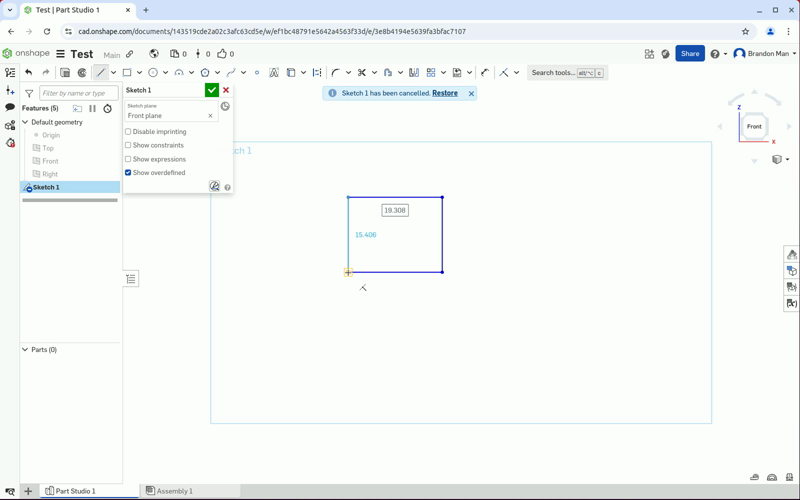
mouse_move(354, 236)
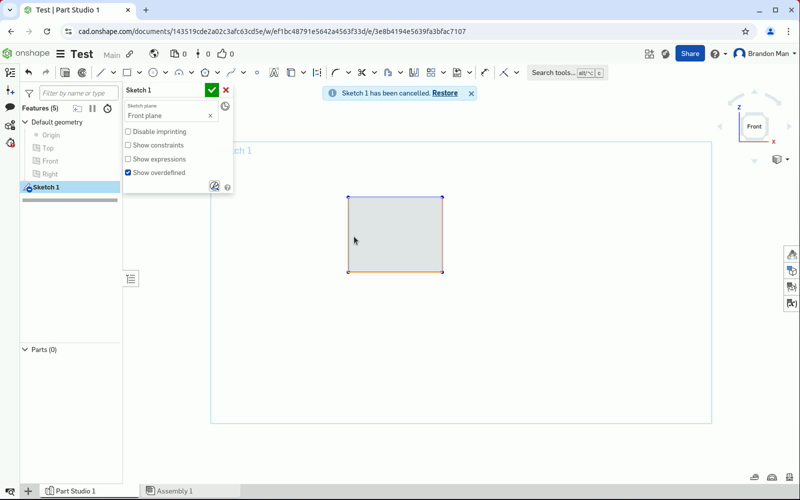
click(354, 236)
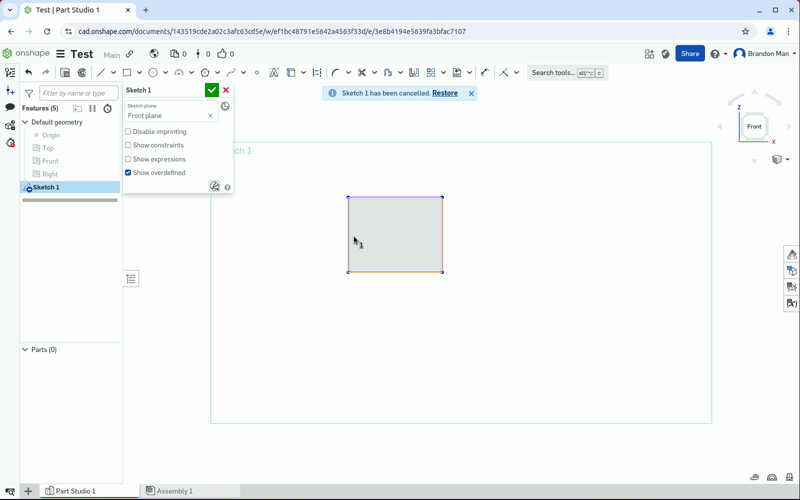
mouse_move(73, 352)
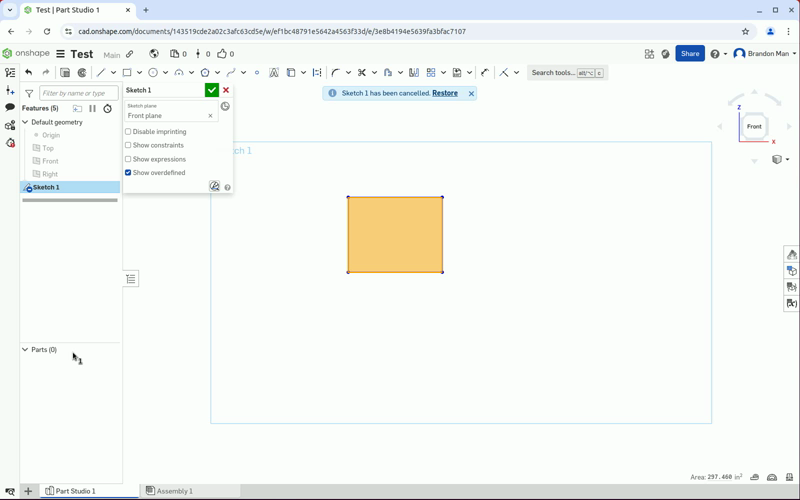
key(shift+y)
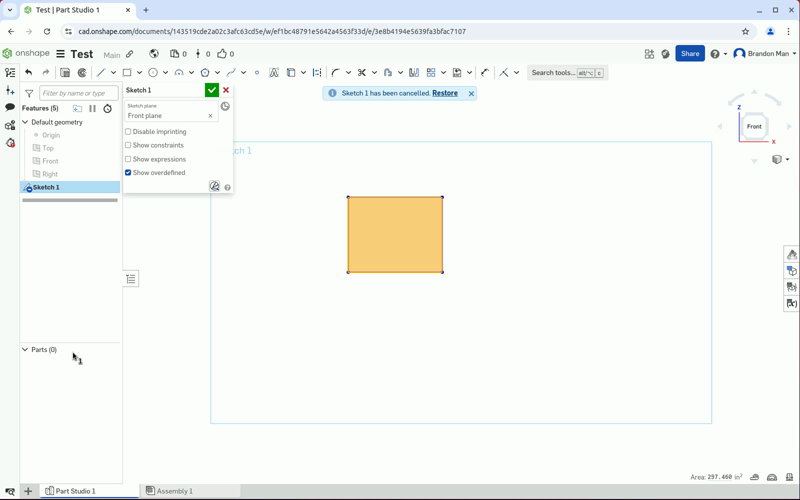
key(shift+e)
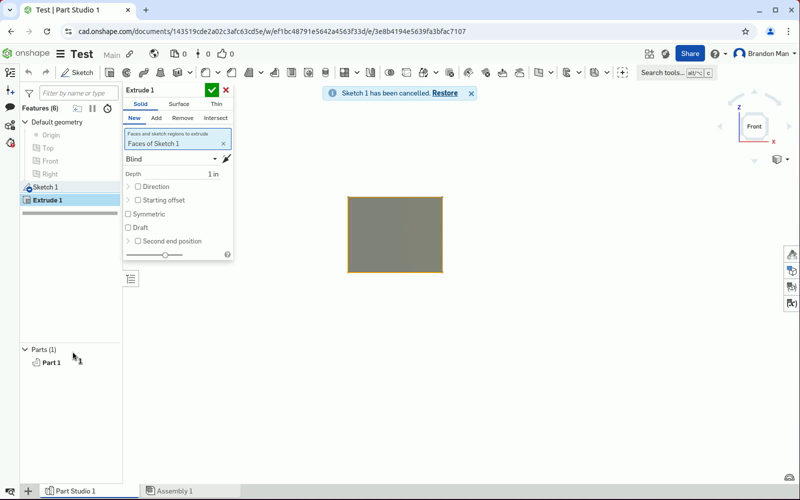
mouse_move(143, 106)
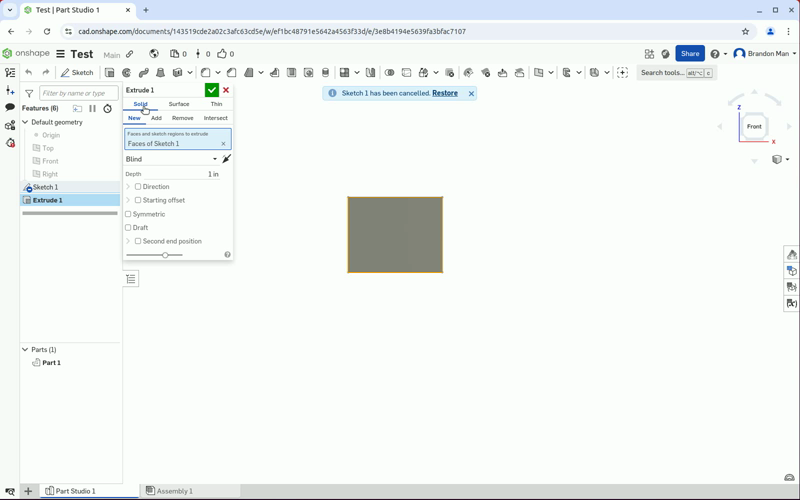
click(143, 106)
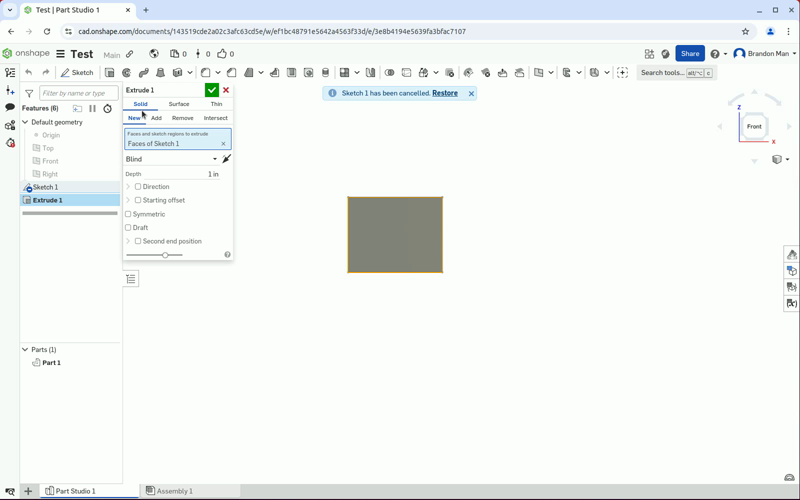
mouse_move(137, 120)
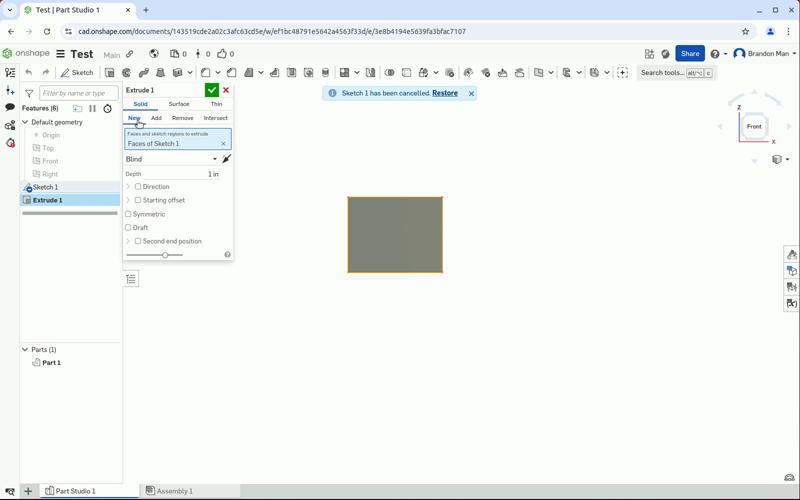
click(137, 120)
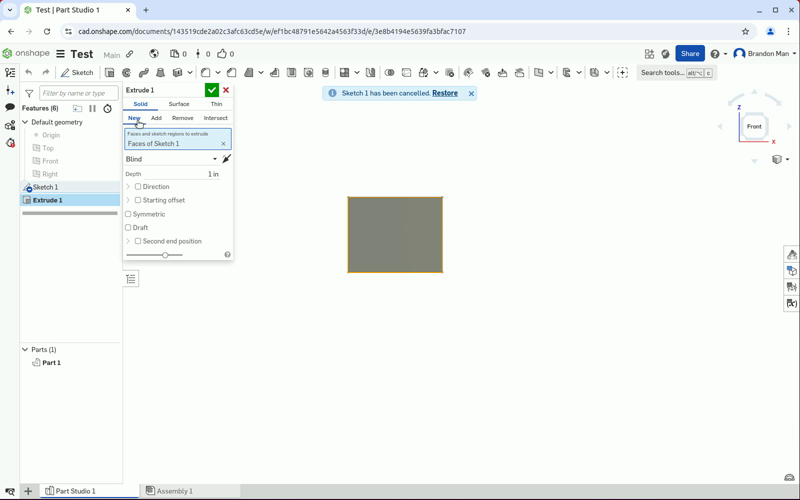
key(tab, 4)
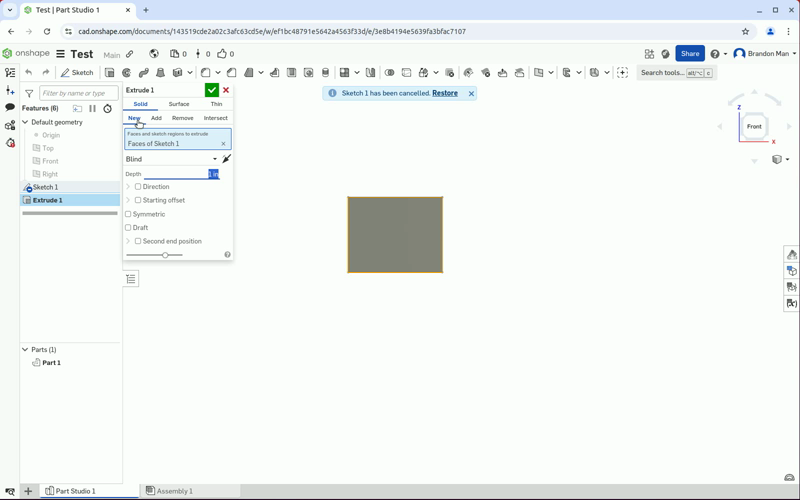
text(10.351)
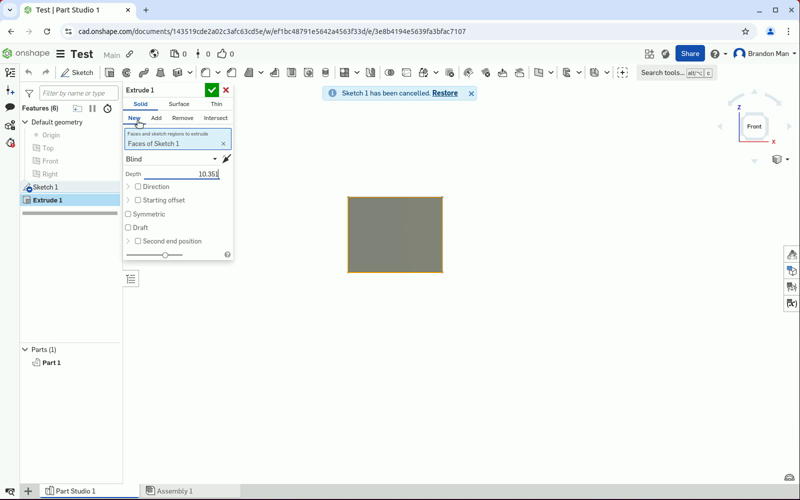
key(enter)
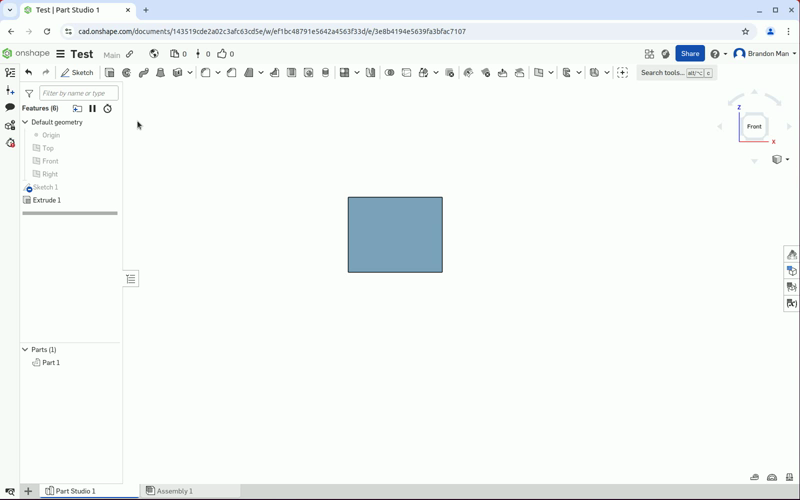
key(shift+h)
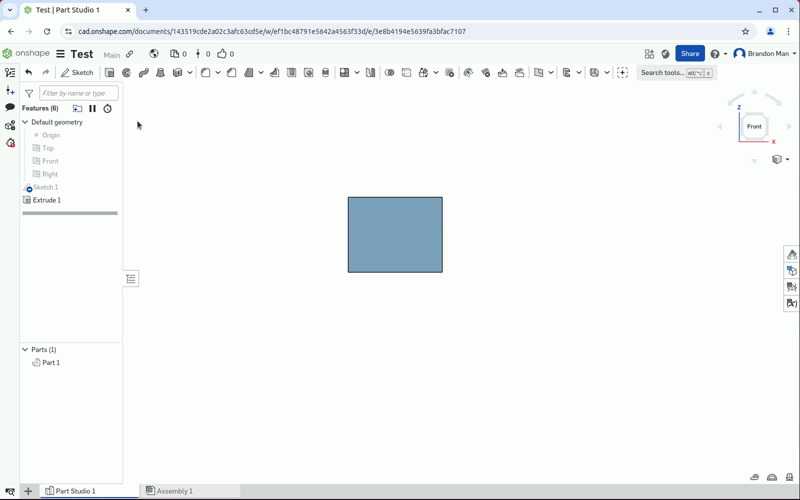
key(shift+h)
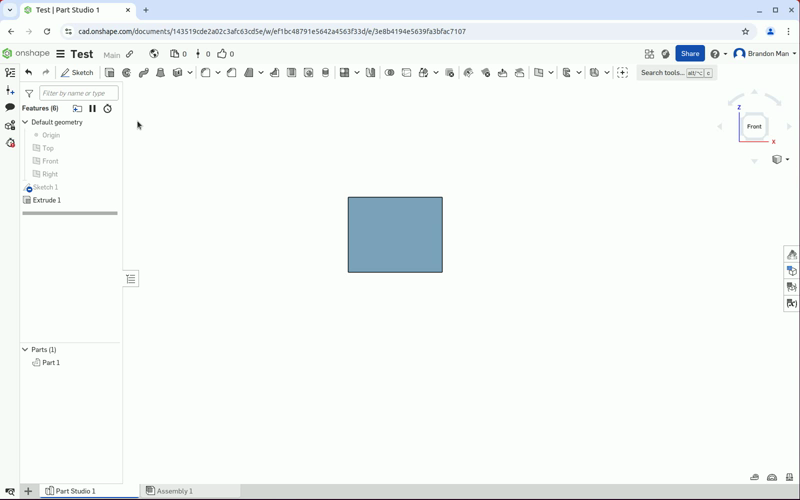
mouse_move(73, 189)
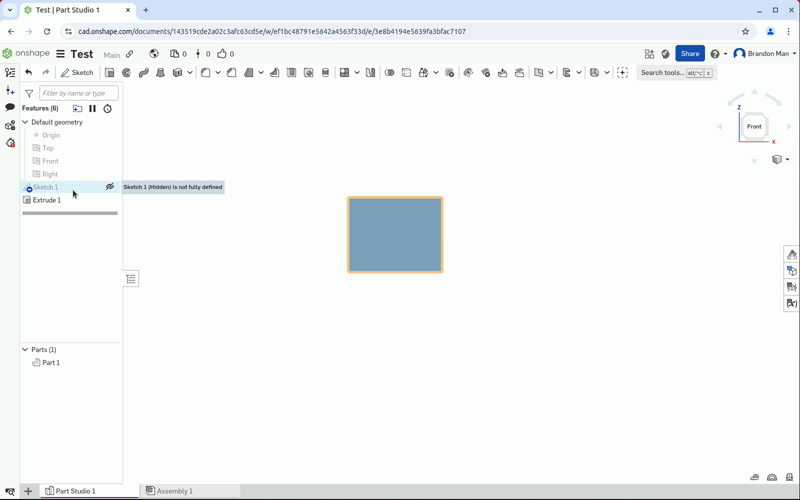
click(73, 189)
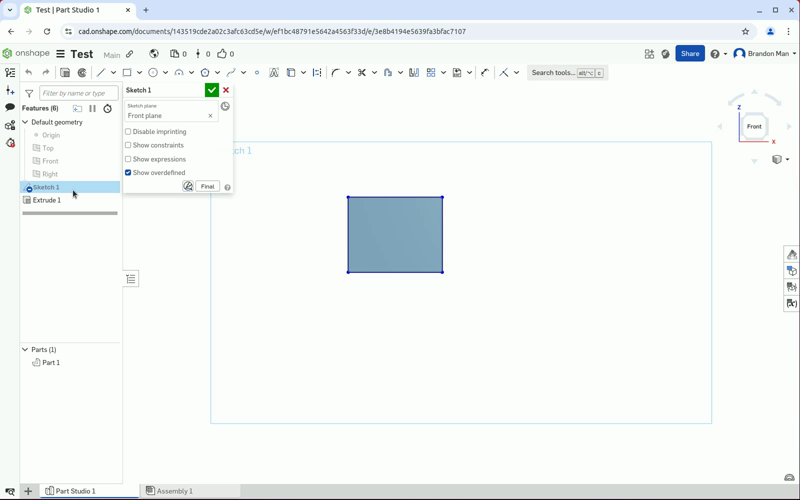
mouse_move(229, 92)
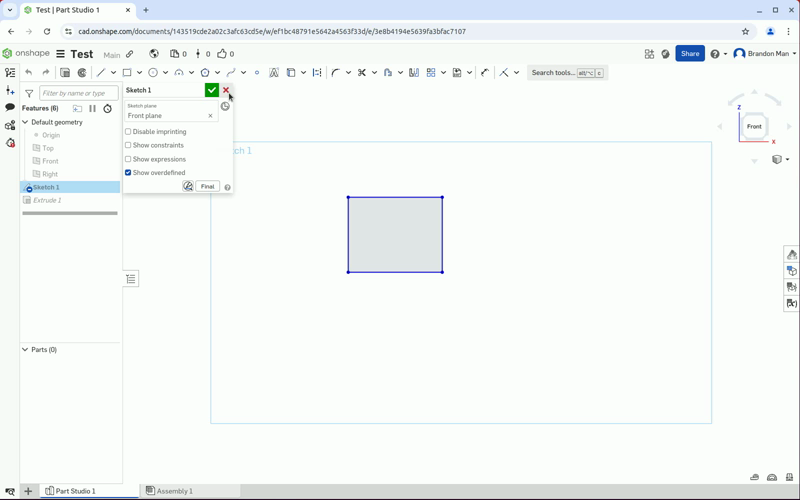
click(229, 92)
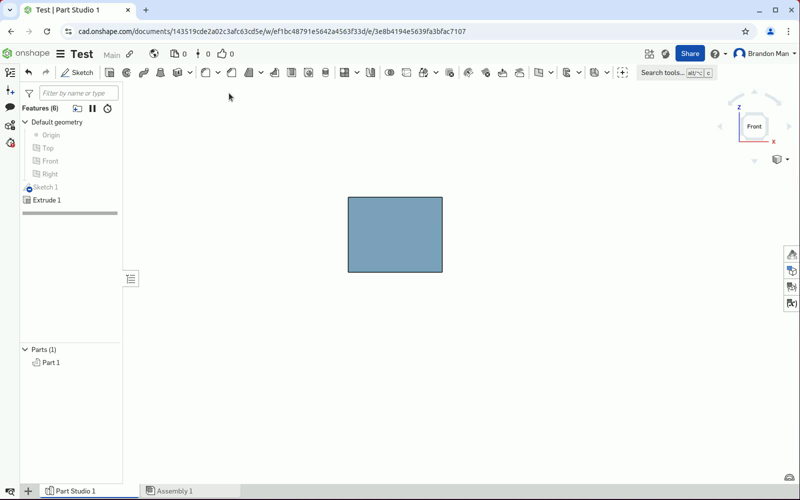
mouse_move(541, 75)
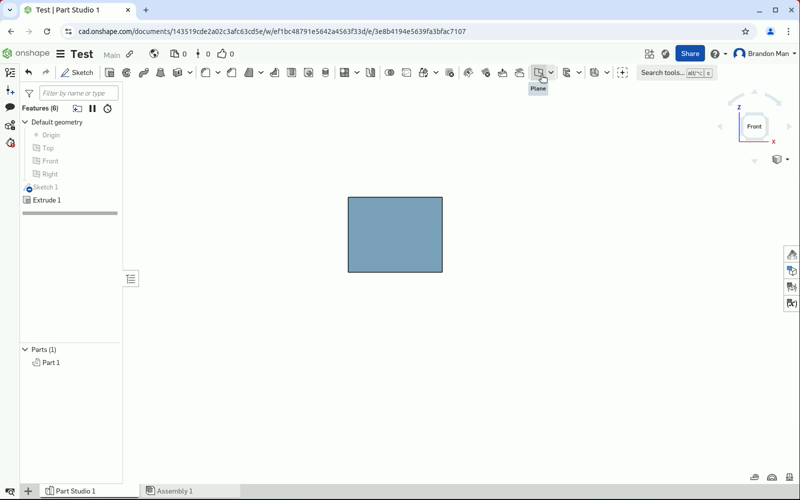
click(541, 75)
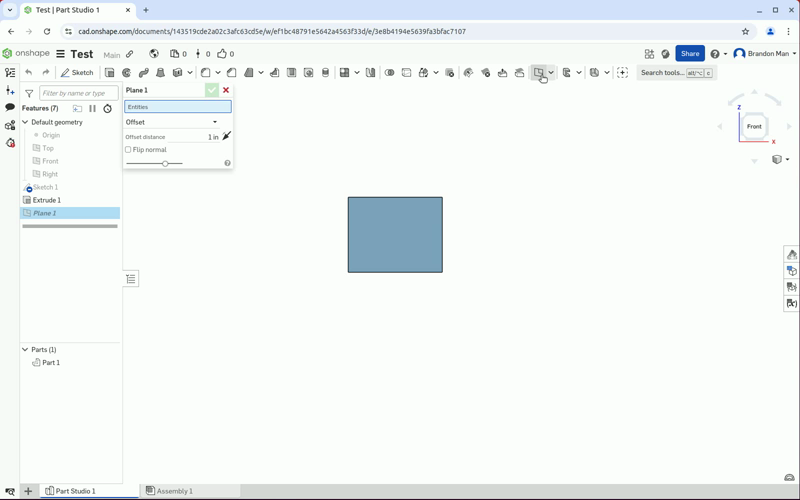
mouse_move(73, 163)
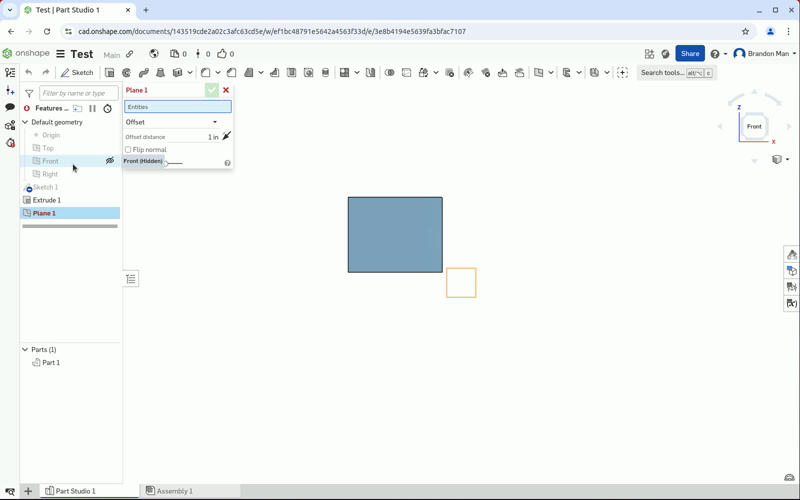
click(73, 163)
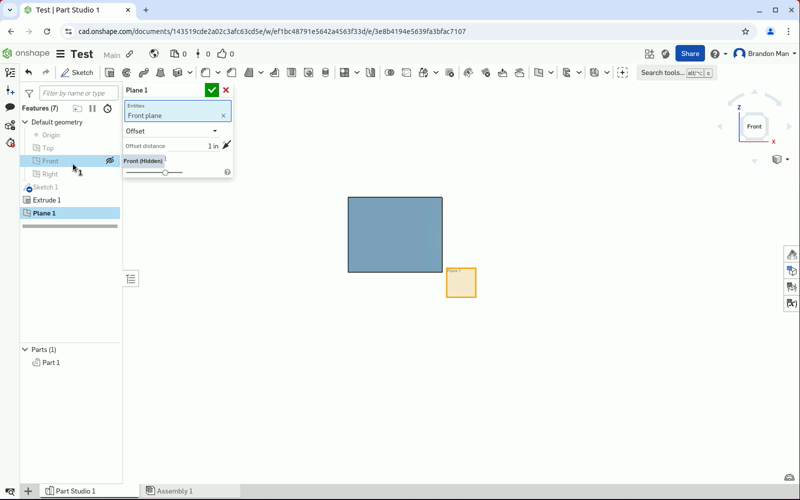
key(tab, 2)
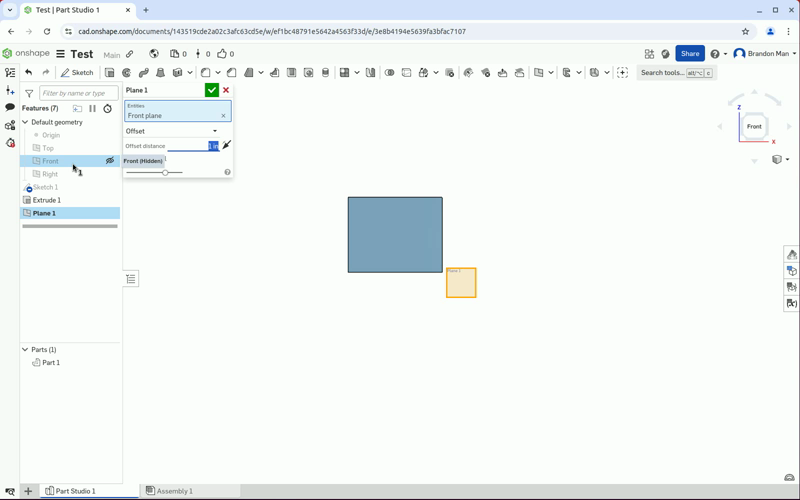
text(10.352)
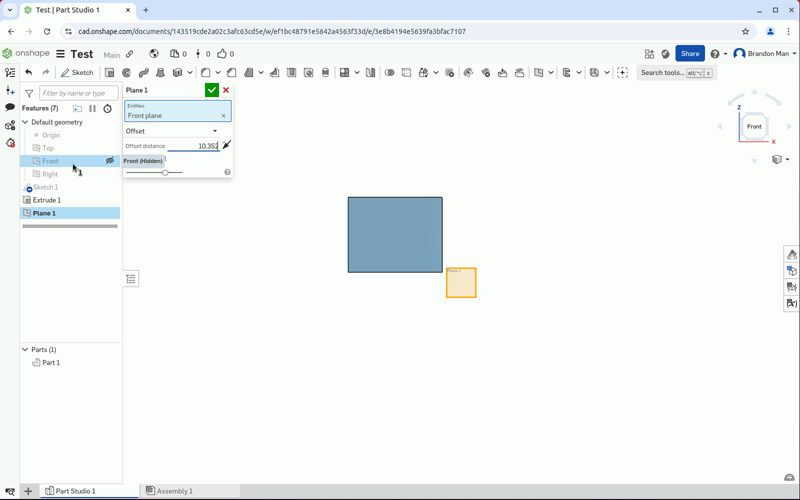
key(enter, 2)
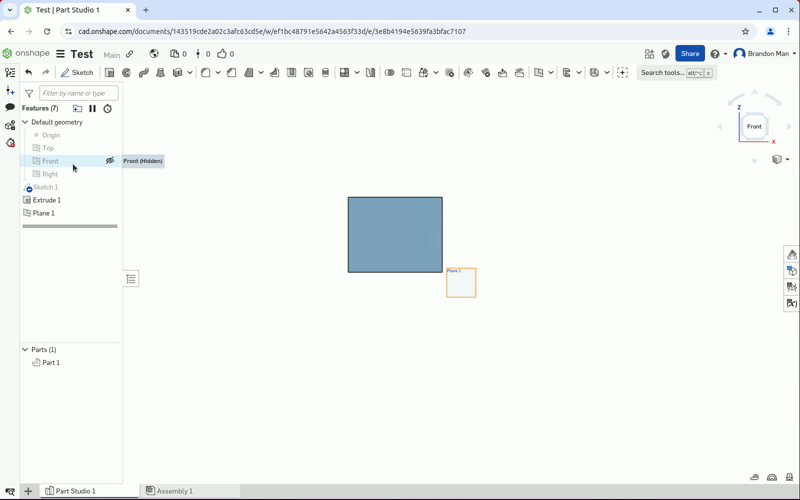
key(shift+s)
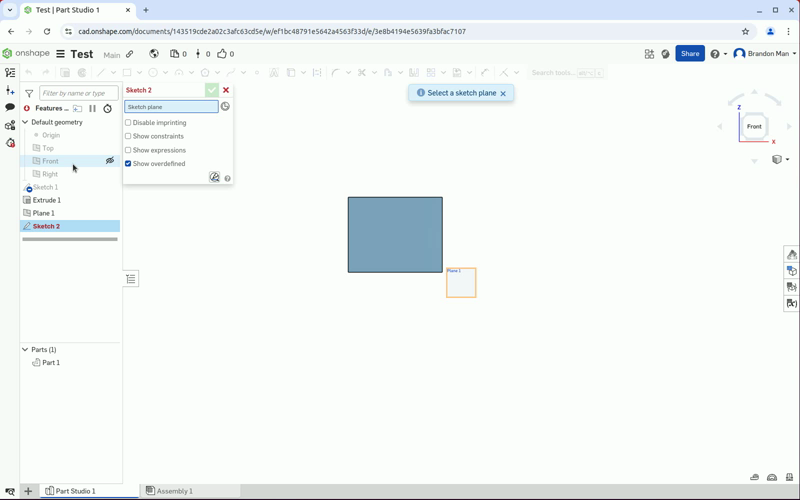
mouse_move(73, 215)
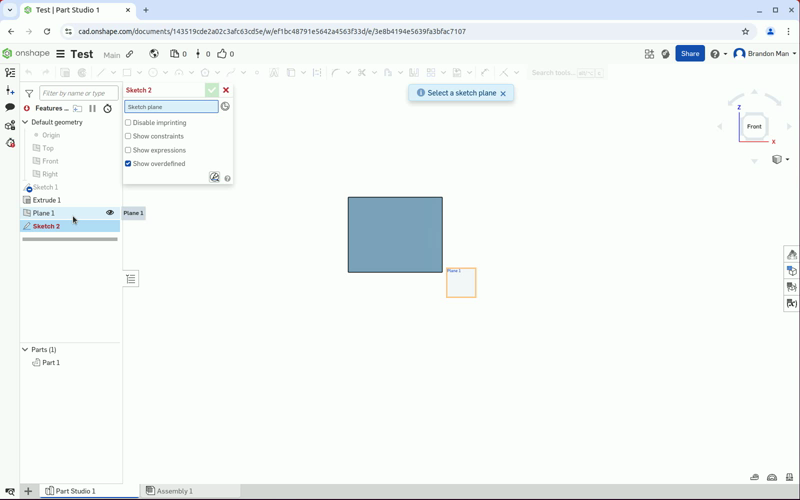
click(73, 215)
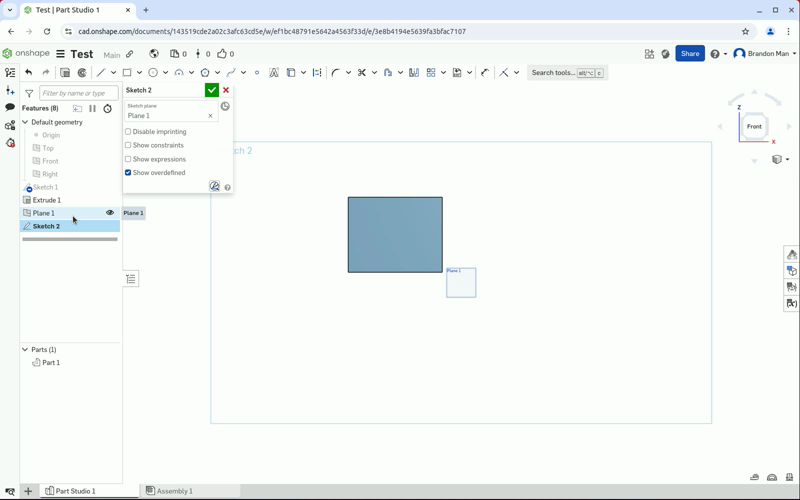
mouse_move(73, 352)
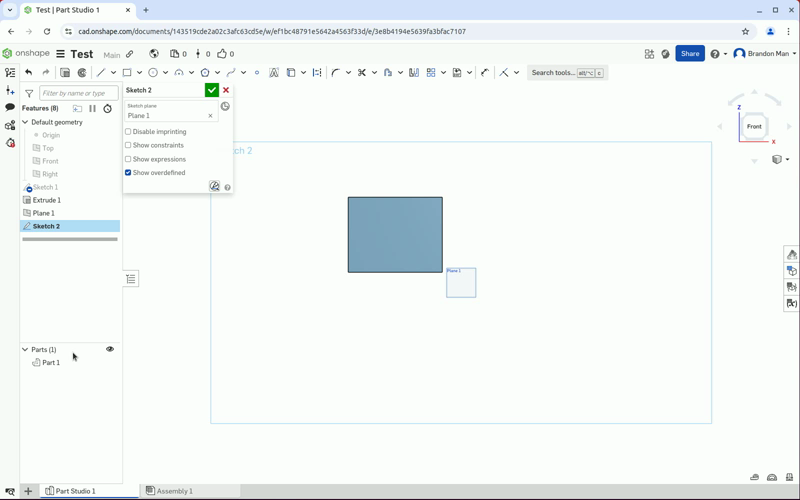
key(y)
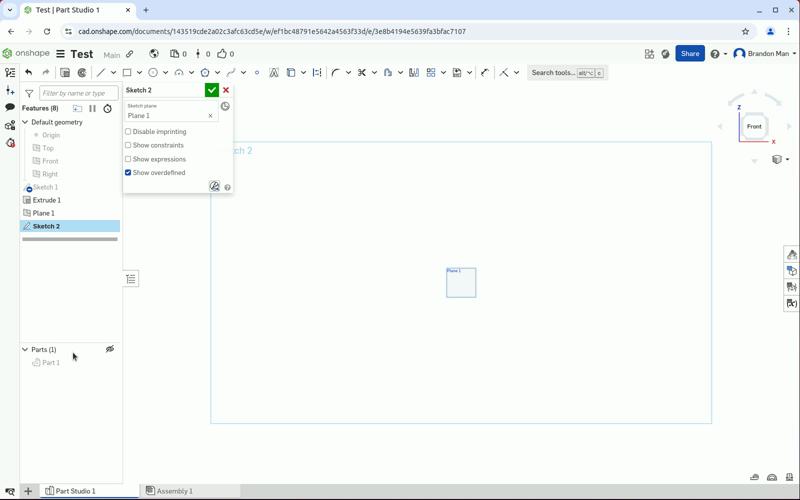
key(c)
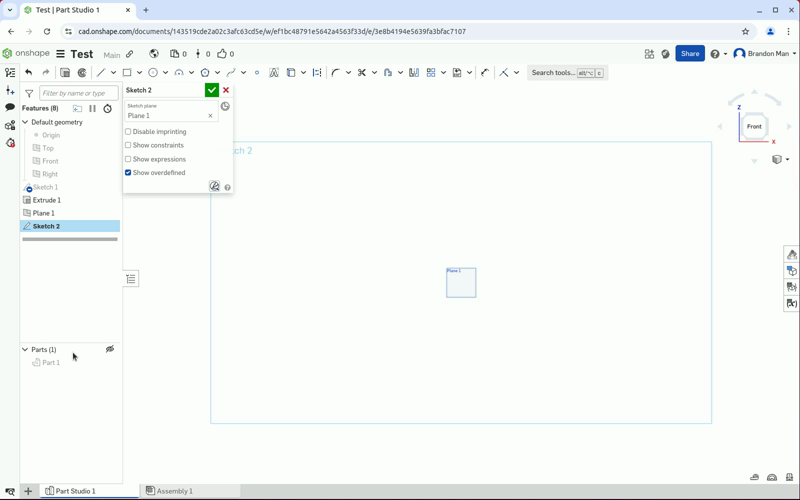
key_down(shift)
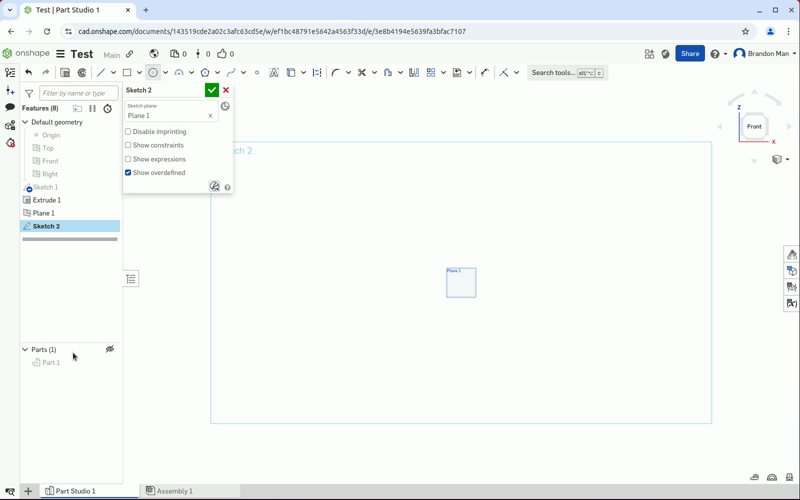
mouse_move(368, 220)
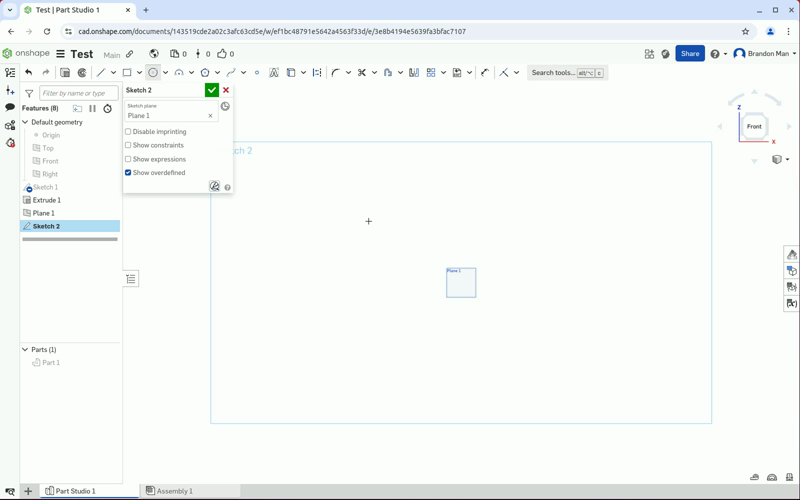
click(368, 220)
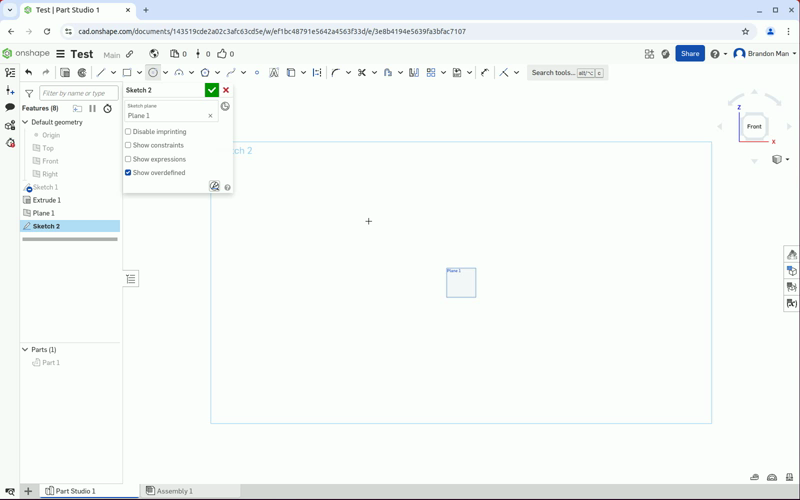
key_up(shift)
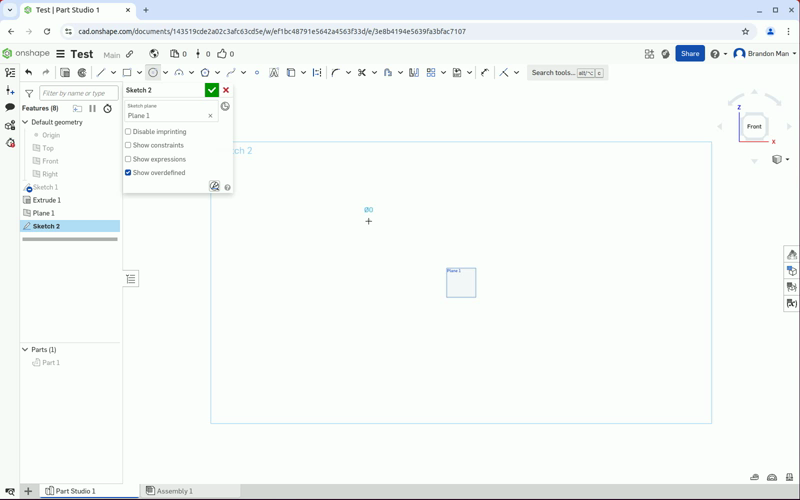
mouse_move(384, 220)
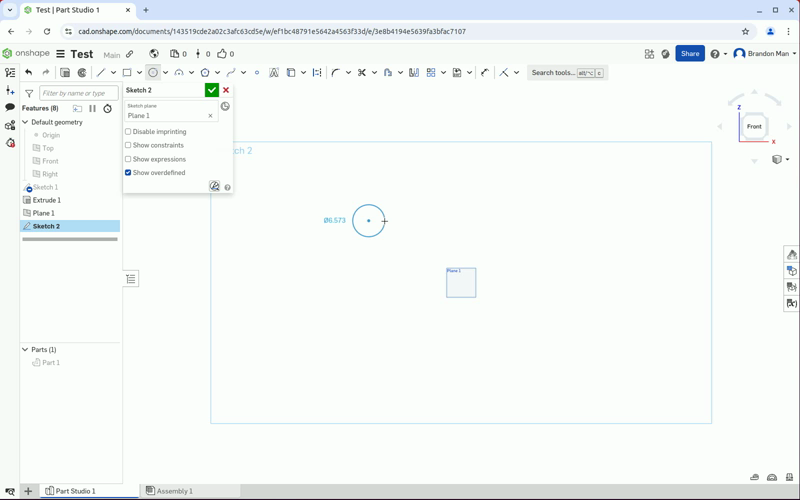
click(384, 220)
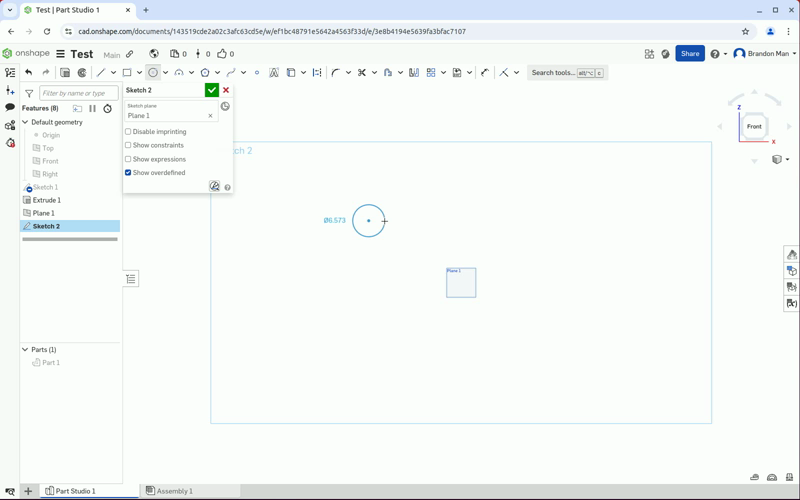
key(esc)
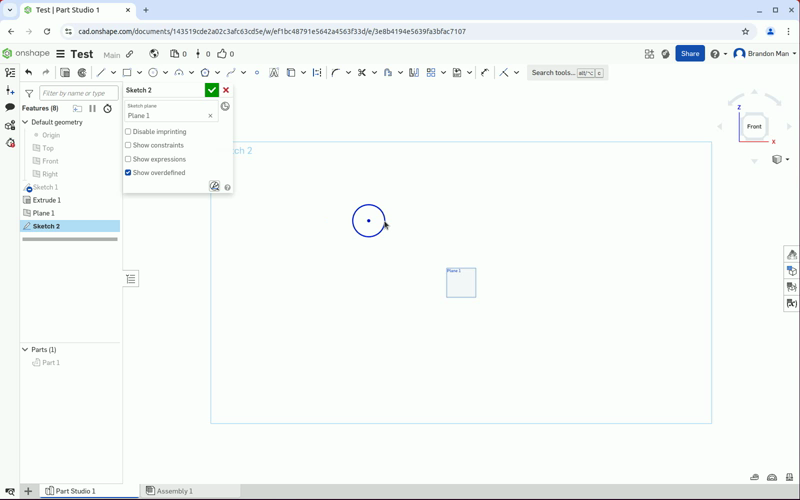
mouse_move(362, 212)
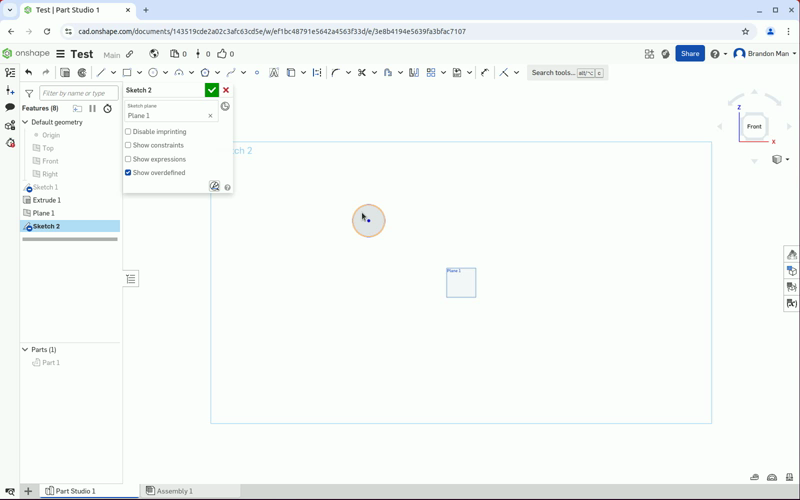
scroll(6)
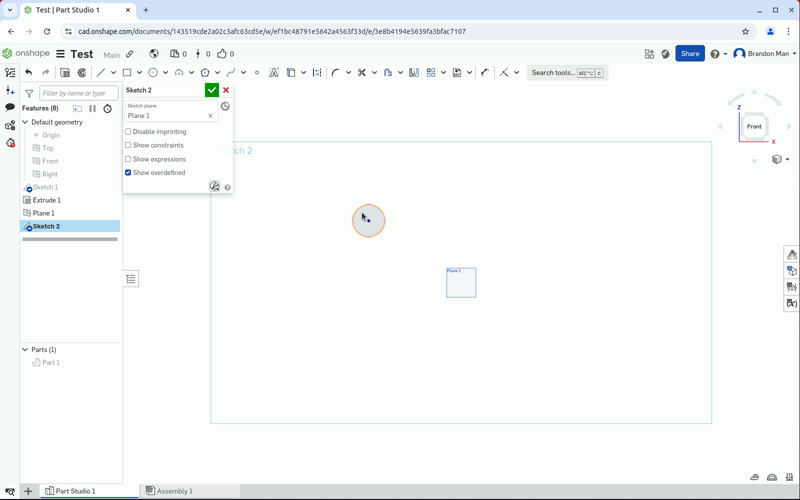
scroll(6)
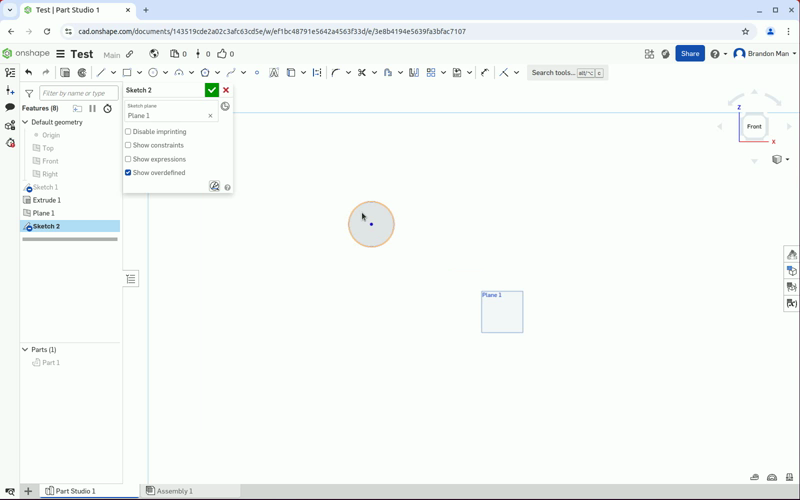
scroll(6)
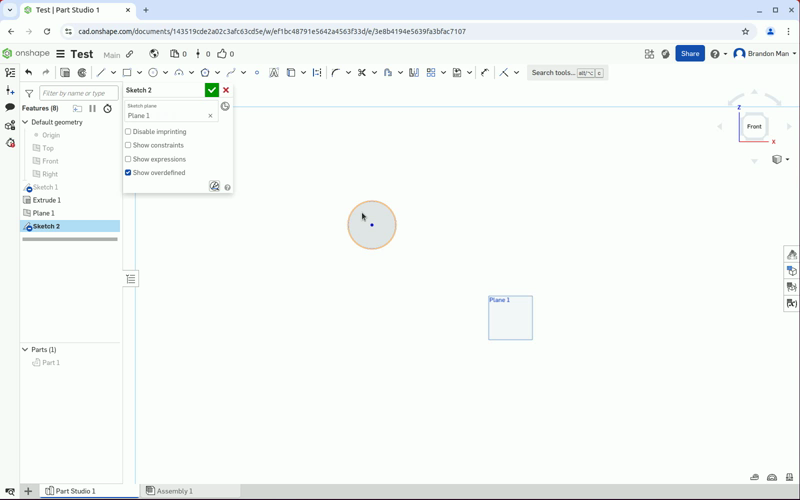
scroll(6)
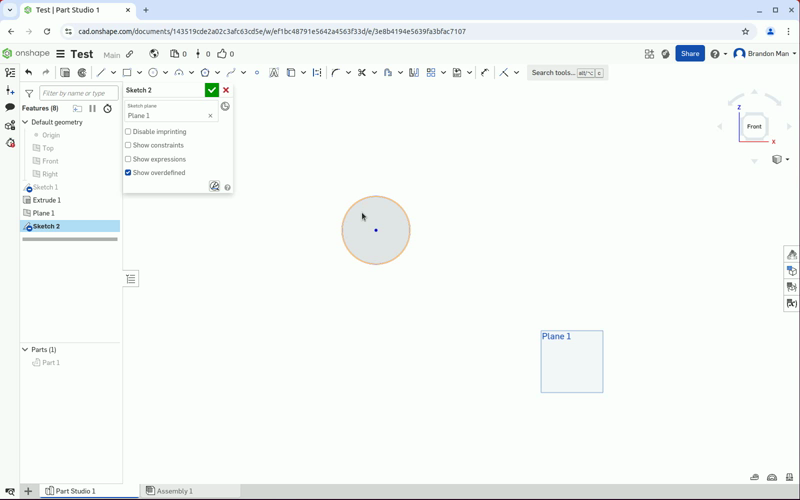
scroll(6)
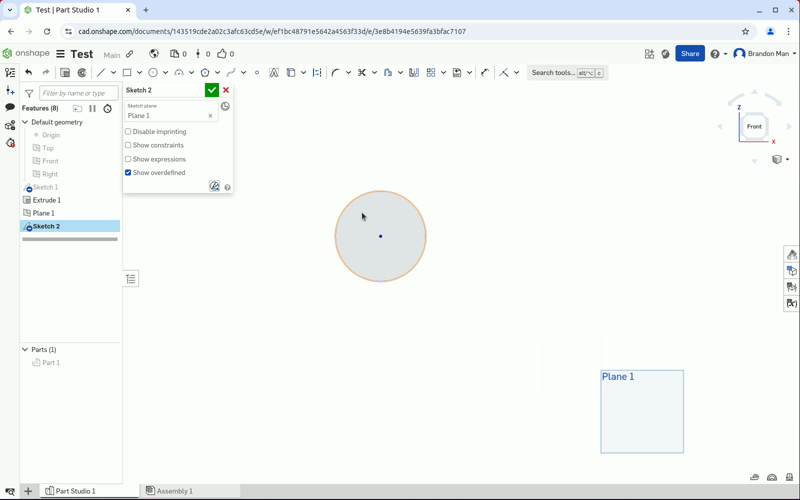
scroll(6)
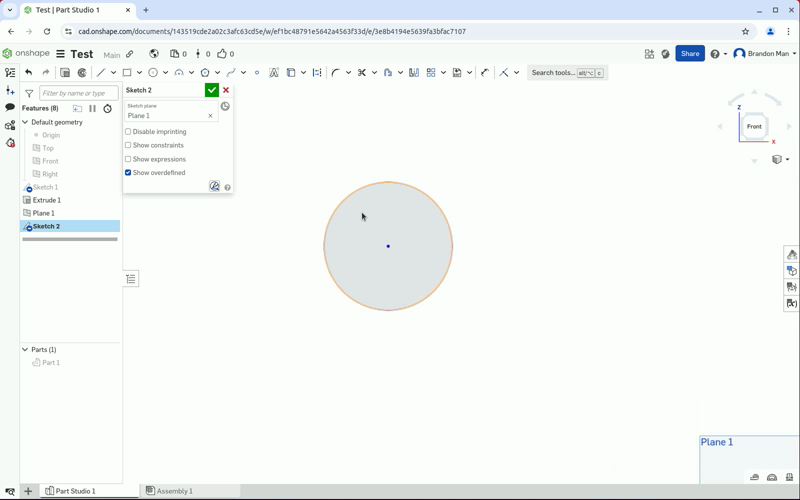
scroll(6)
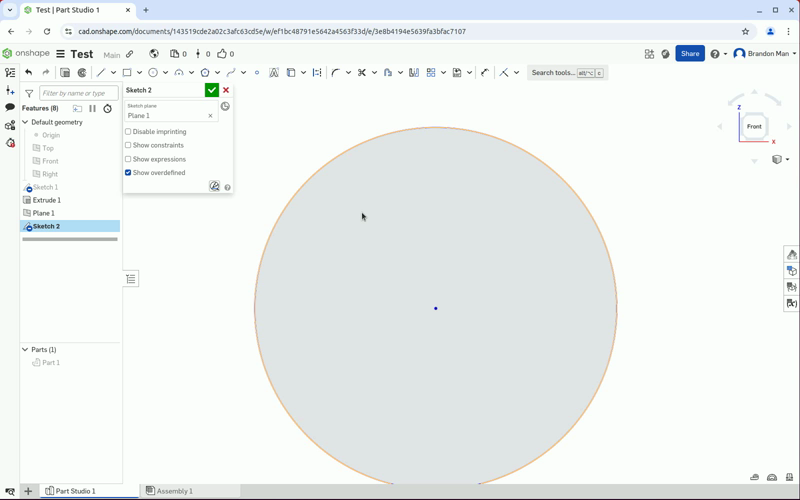
click(362, 212)
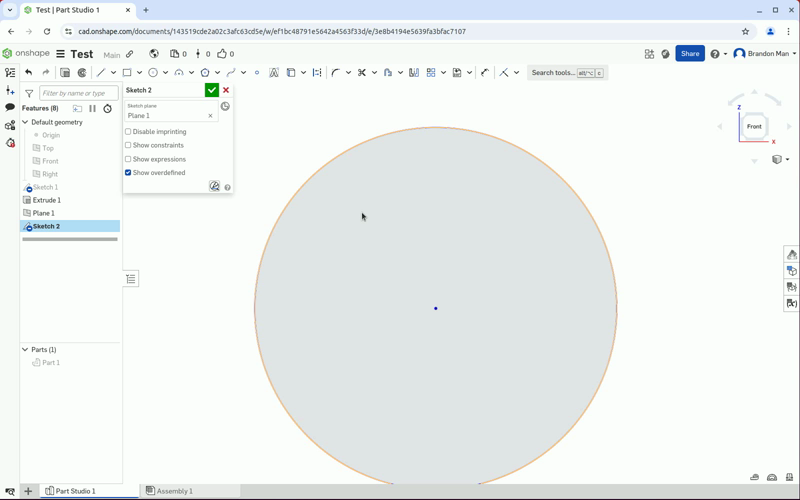
scroll(-6)
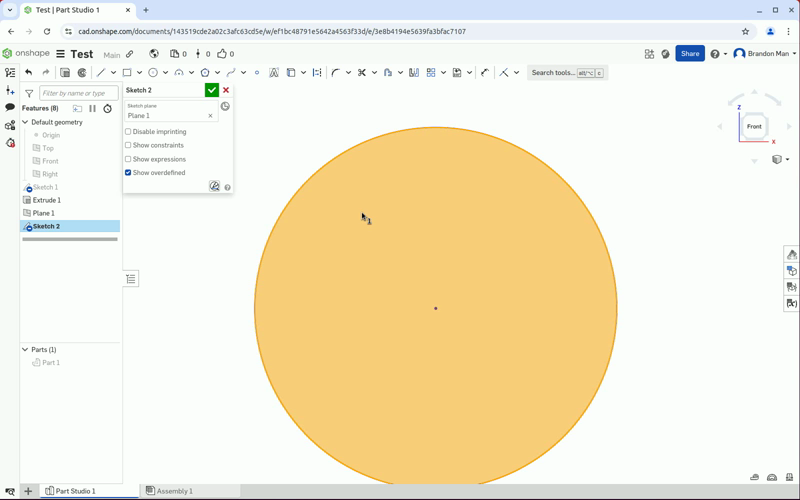
scroll(-6)
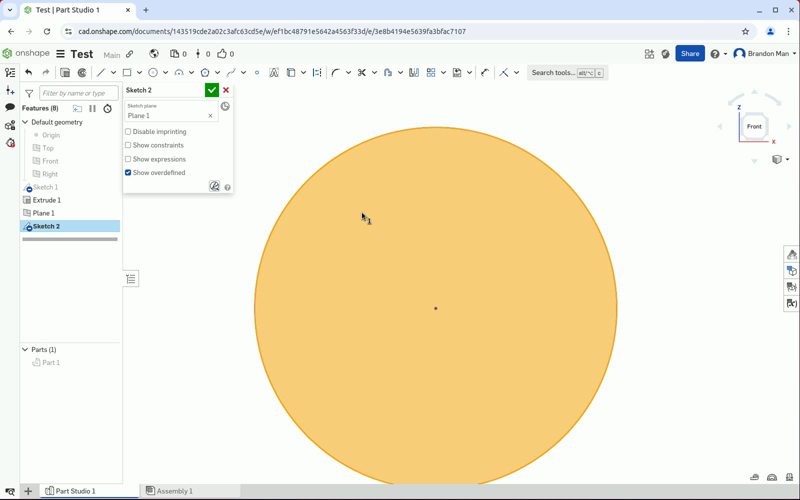
scroll(-6)
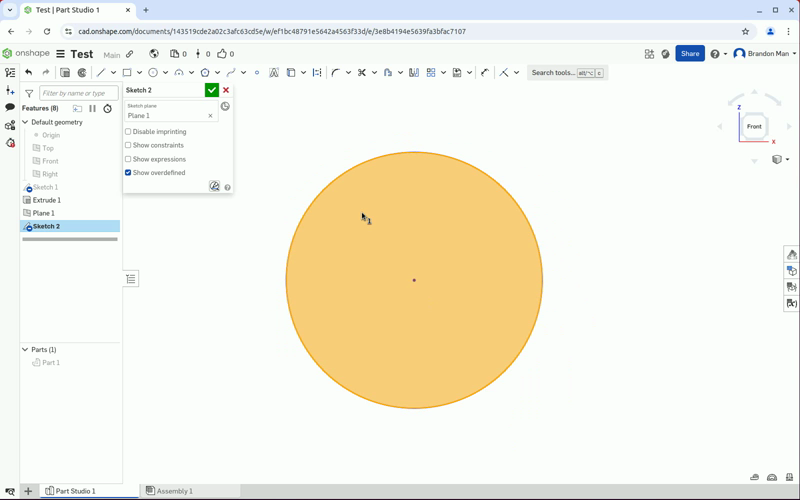
scroll(-6)
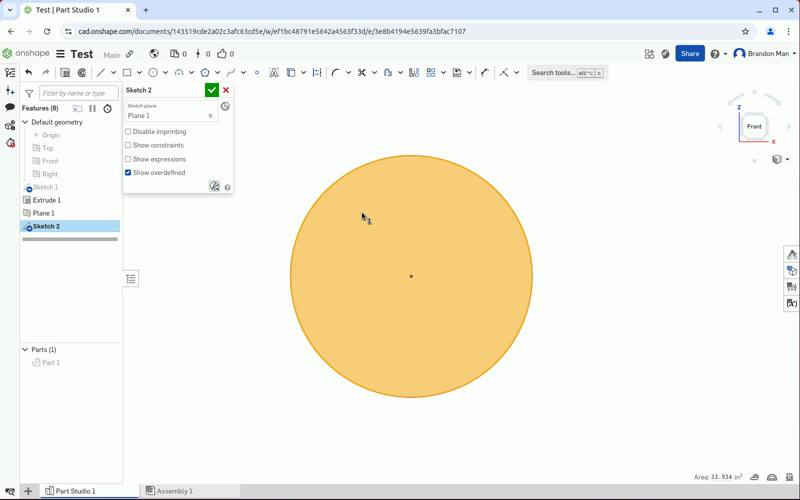
scroll(-6)
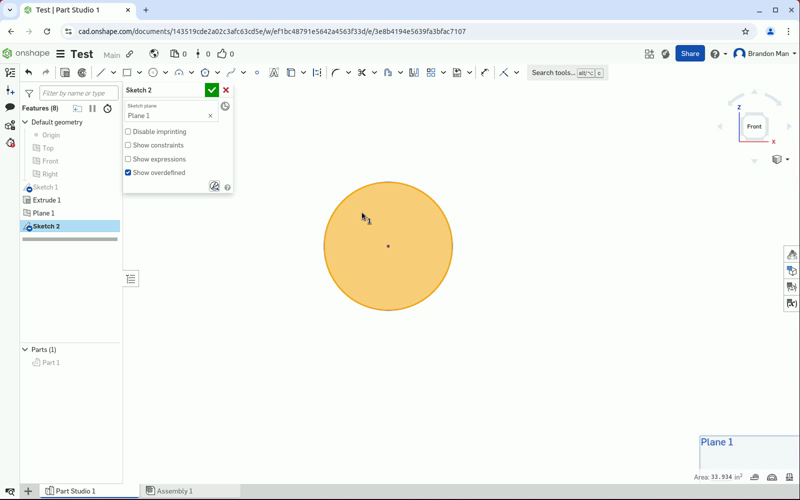
scroll(-6)
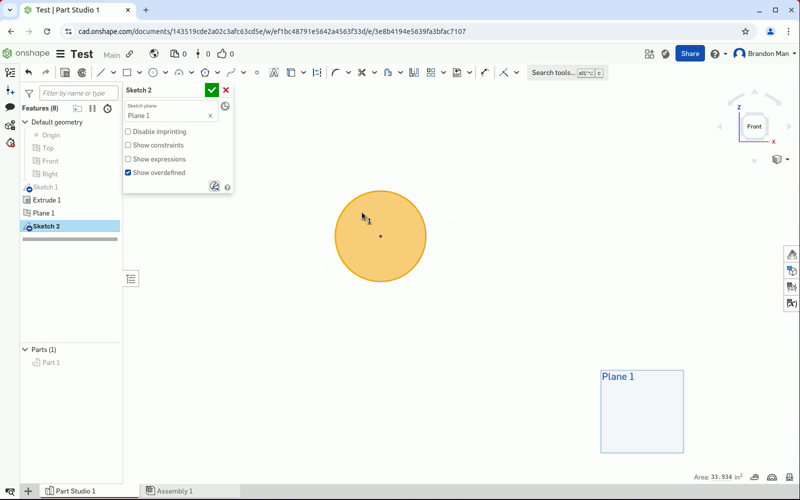
scroll(-6)
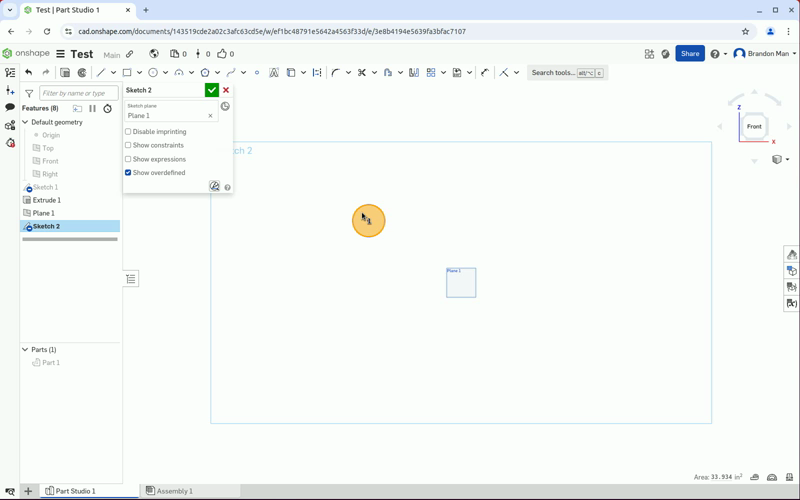
mouse_move(73, 352)
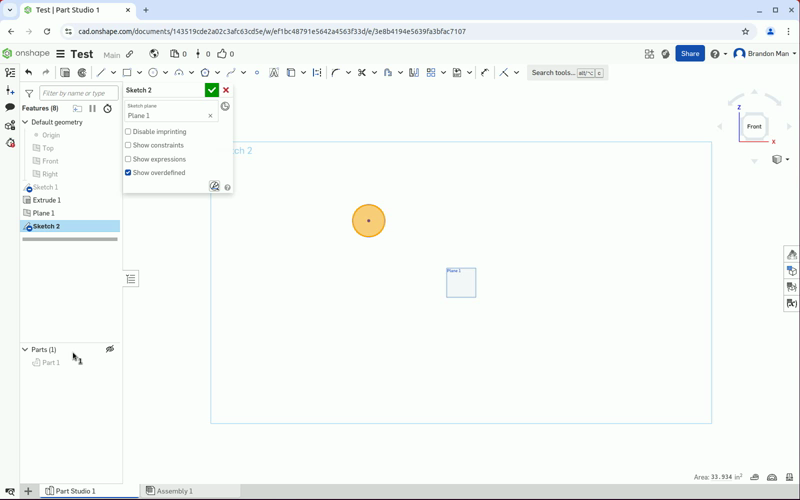
key(shift+y)
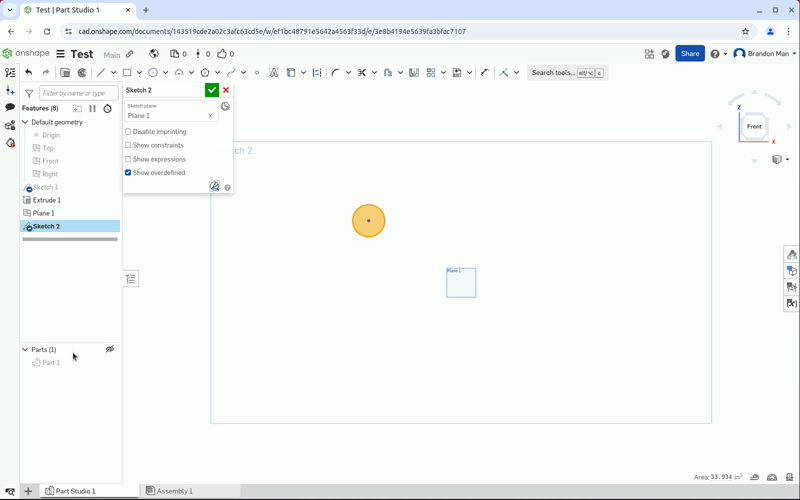
key(shift+e)
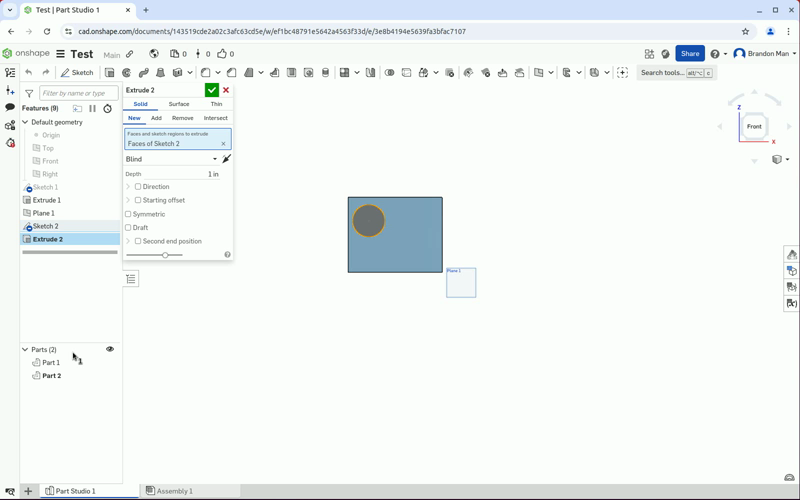
mouse_move(143, 106)
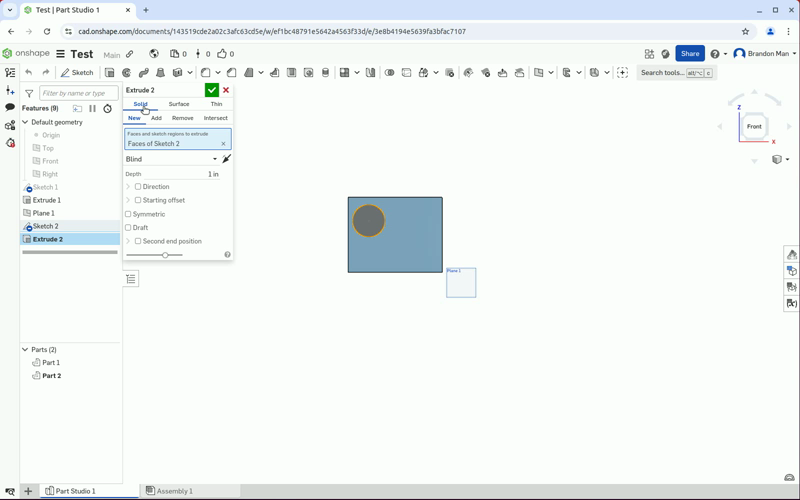
click(143, 106)
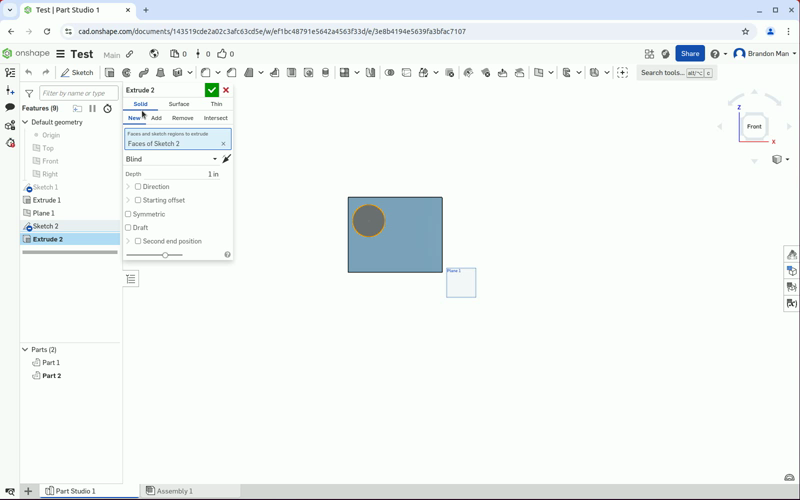
mouse_move(137, 120)
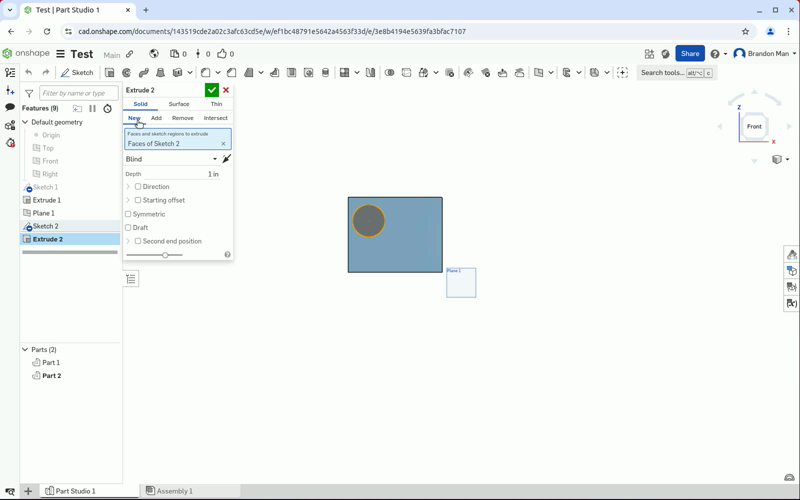
click(137, 120)
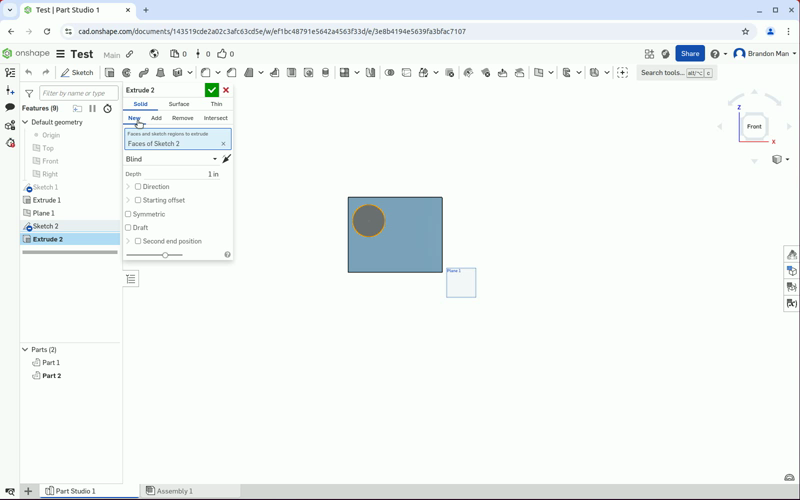
key(tab, 4)
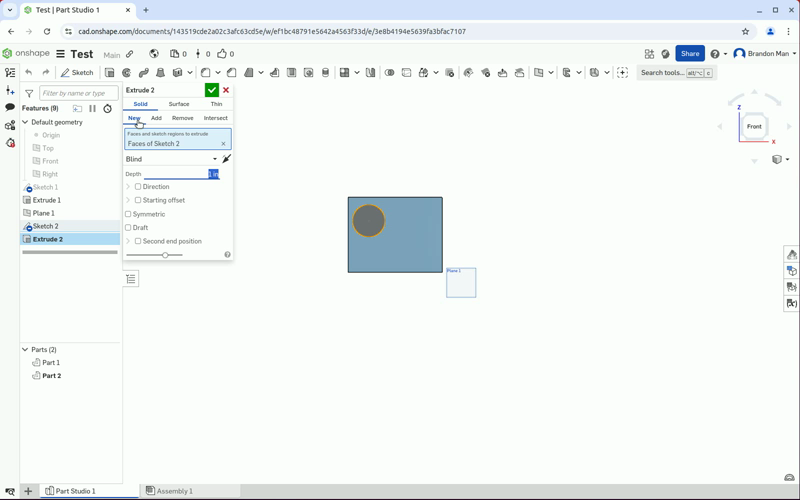
text(0.481)
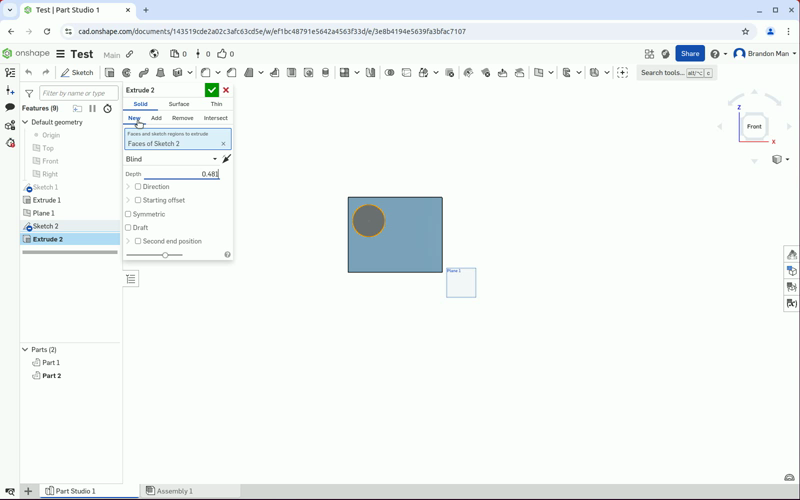
key(enter)
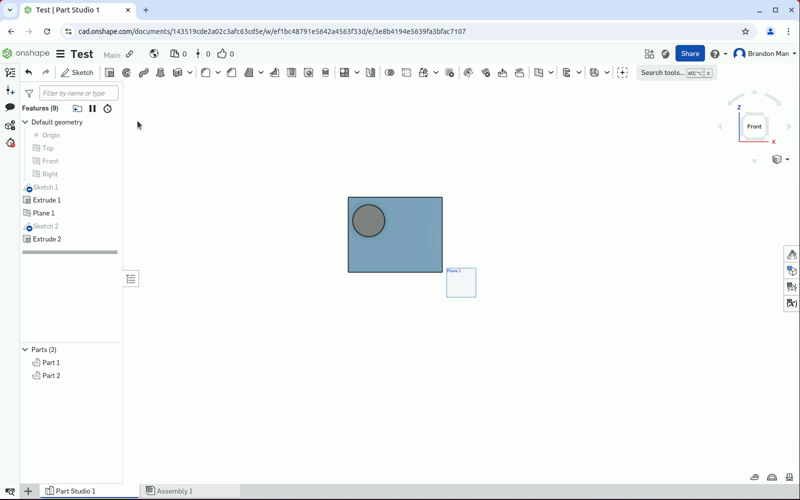
key(shift+h)
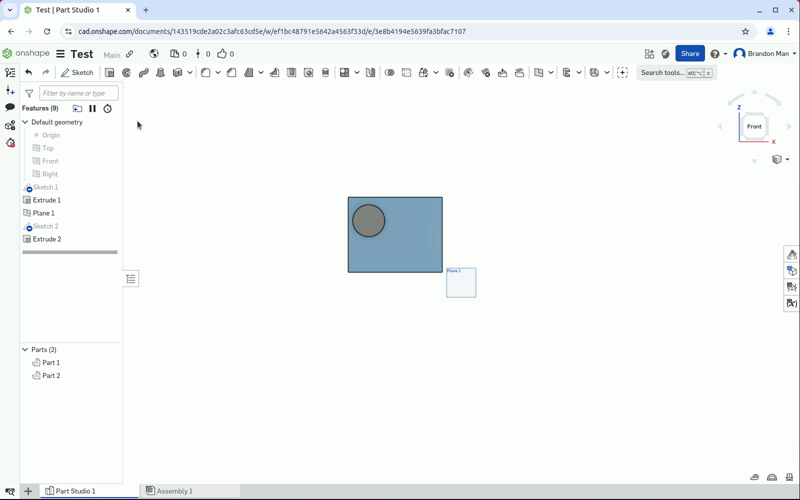
key(shift+h)
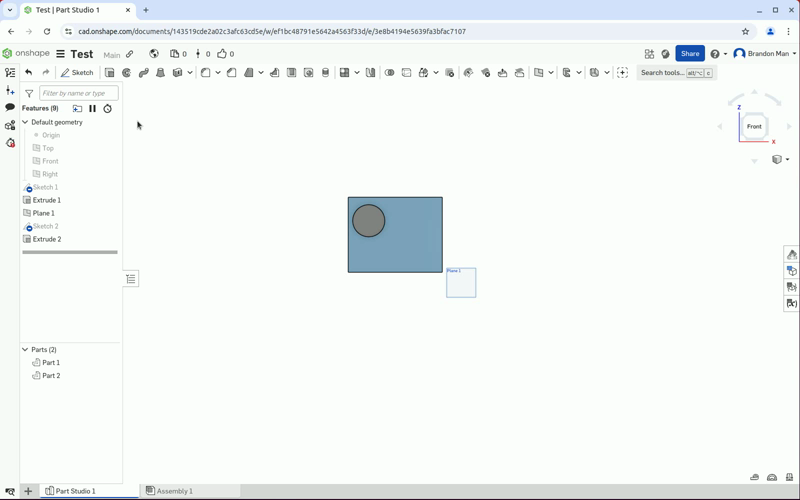
mouse_move(73, 189)
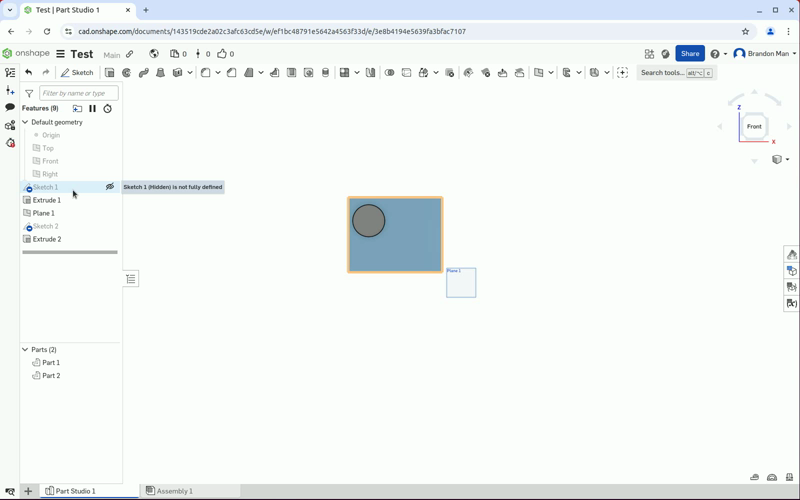
click(73, 189)
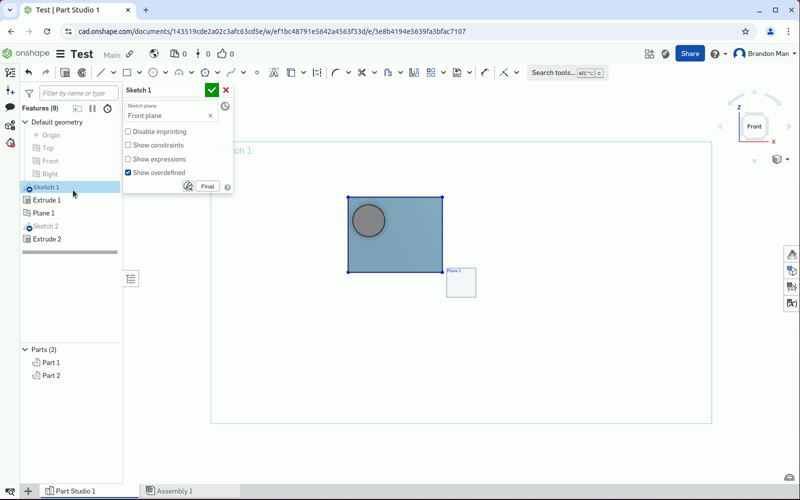
mouse_move(229, 92)
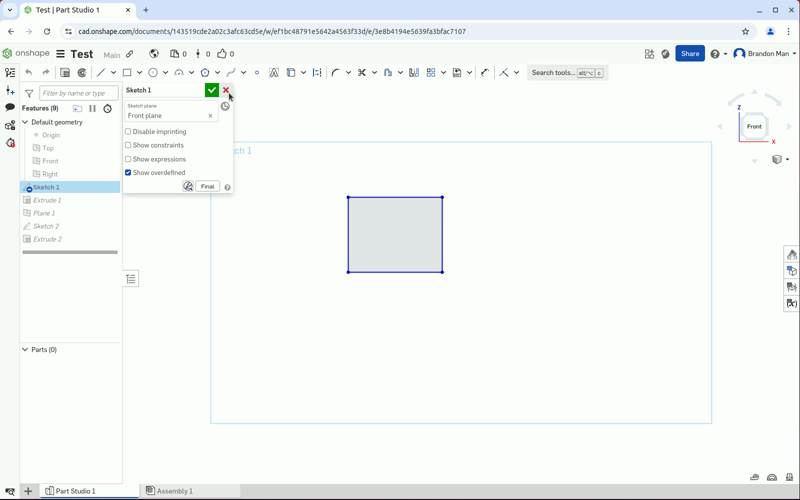
click(229, 92)
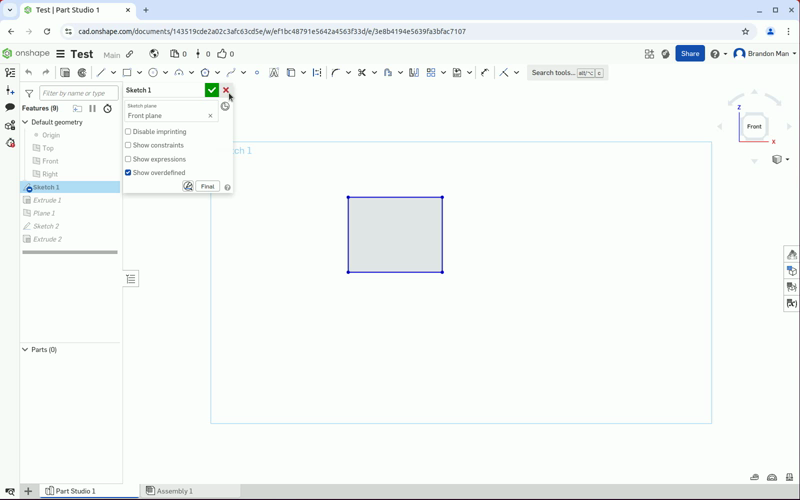
key(shift+s)
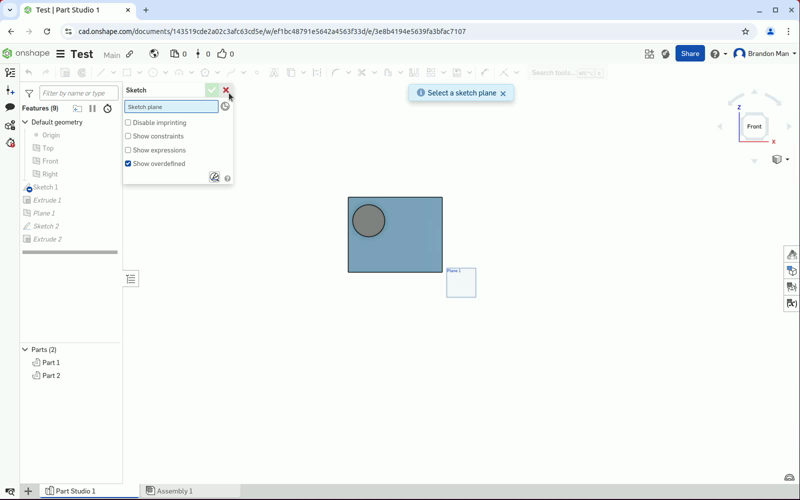
mouse_move(73, 215)
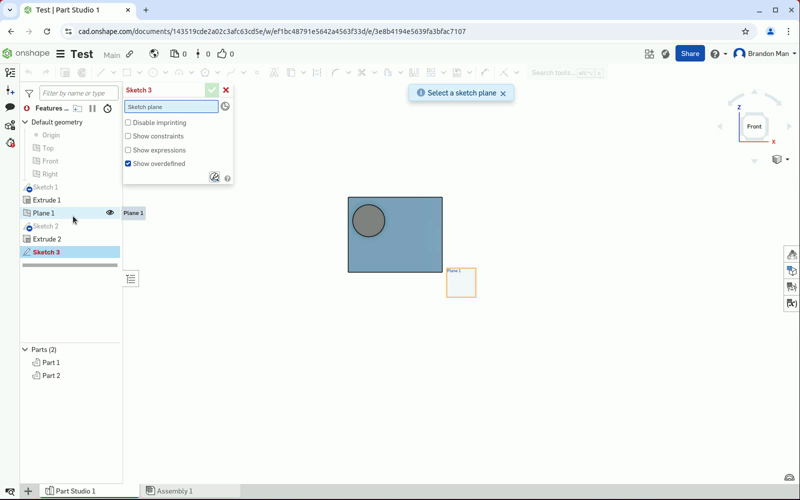
click(73, 215)
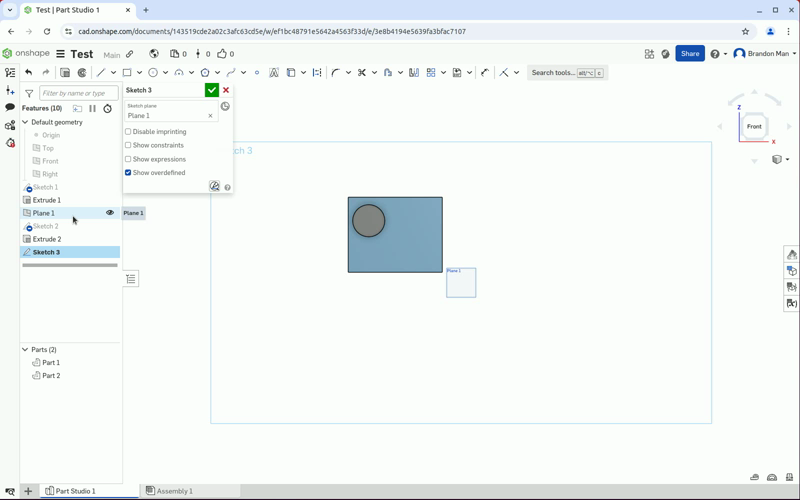
mouse_move(73, 352)
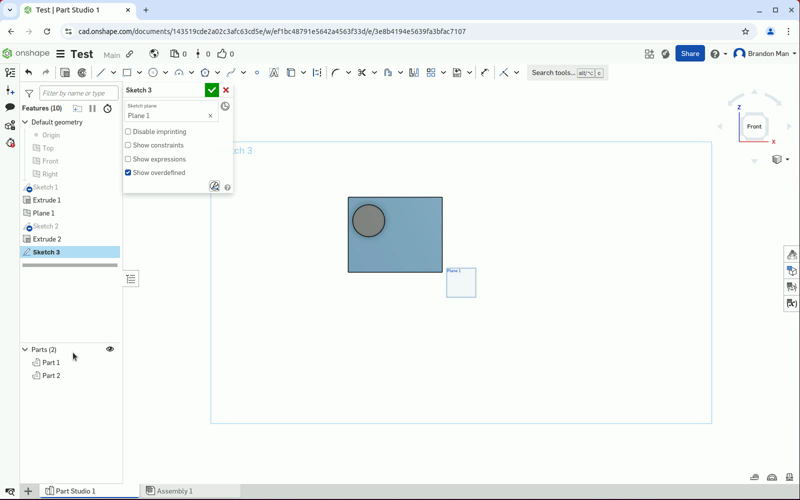
key(y)
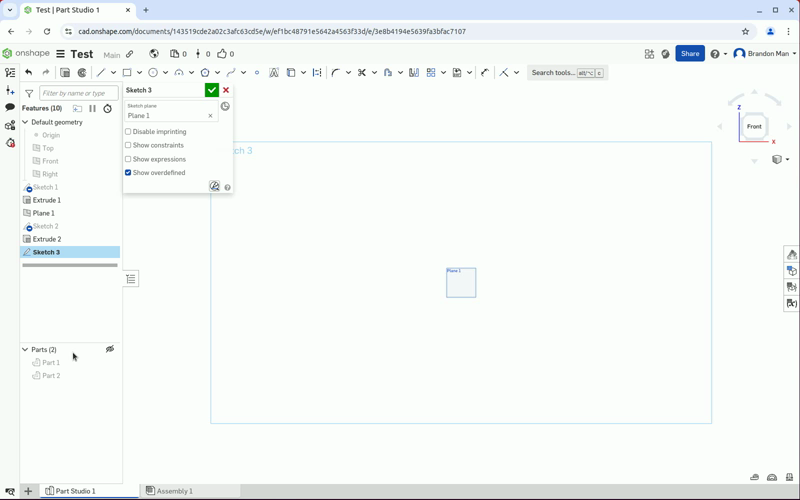
key(c)
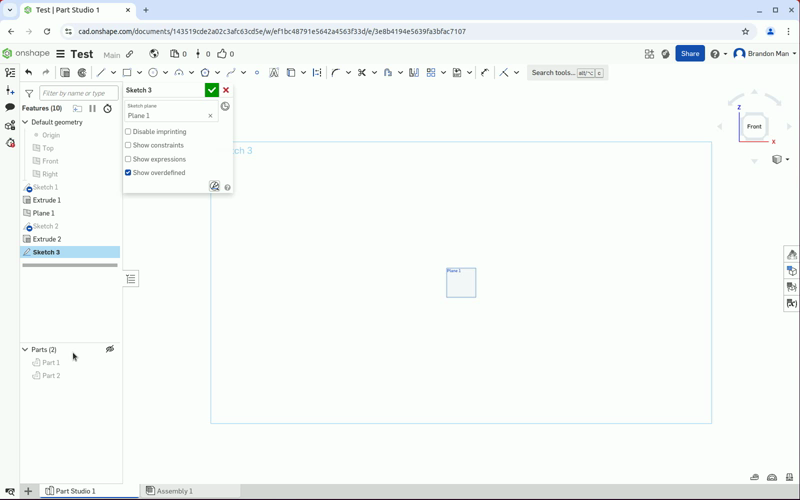
key_down(shift)
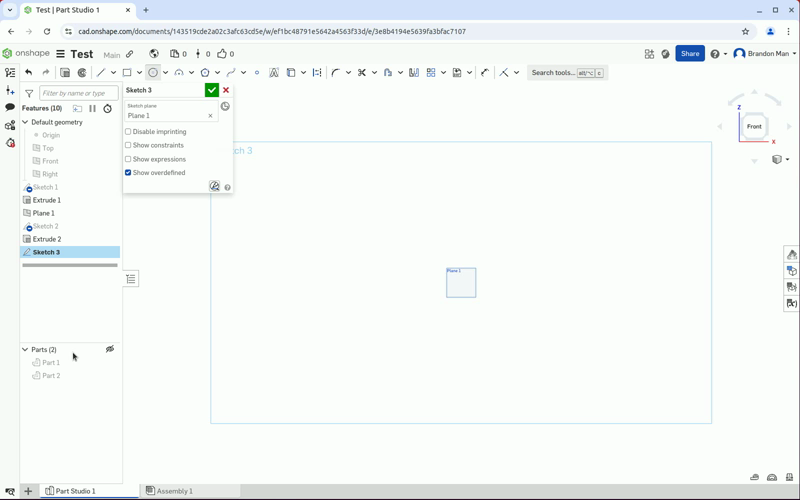
mouse_move(412, 219)
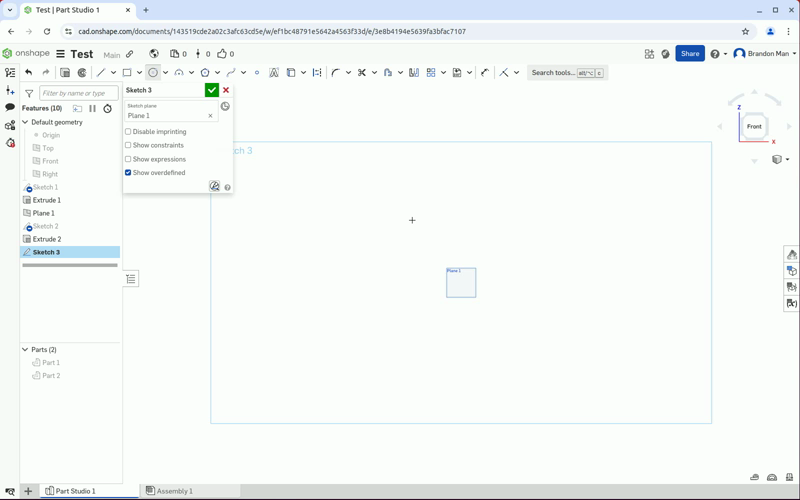
click(412, 219)
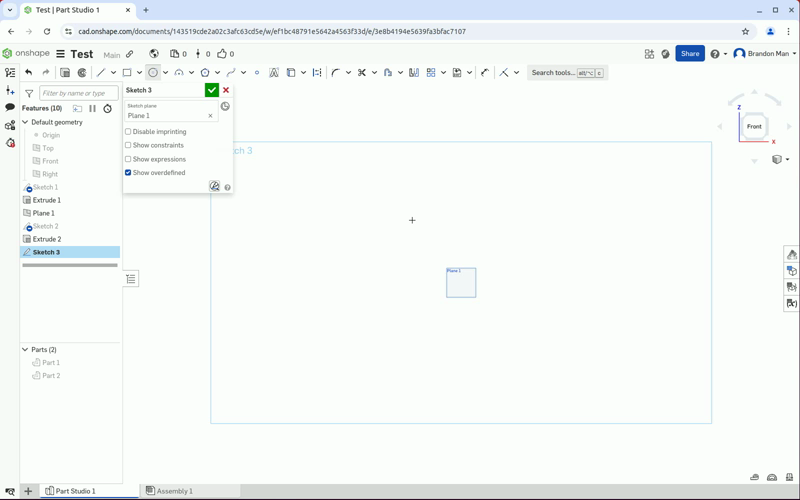
key_up(shift)
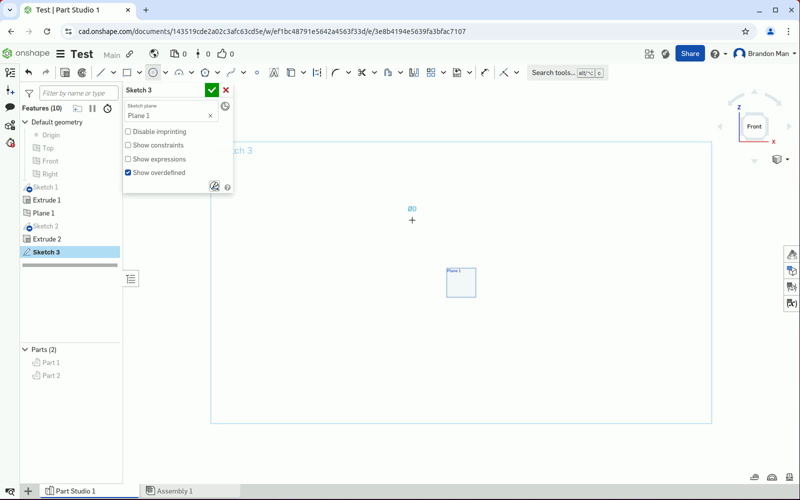
mouse_move(428, 219)
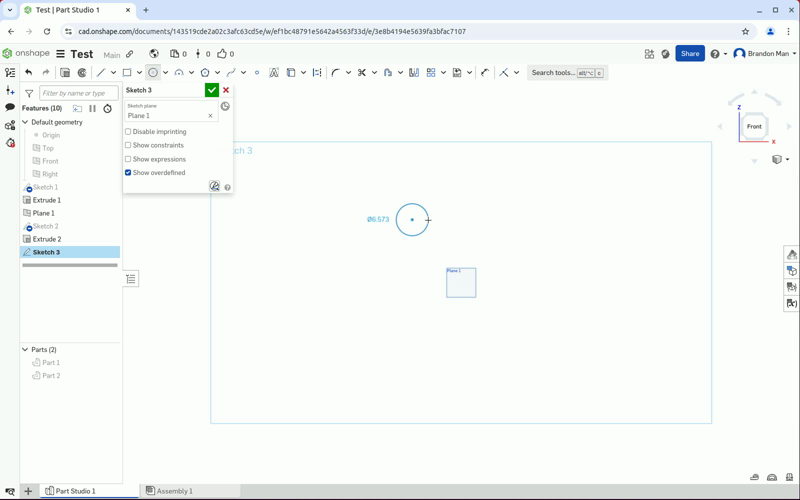
click(428, 219)
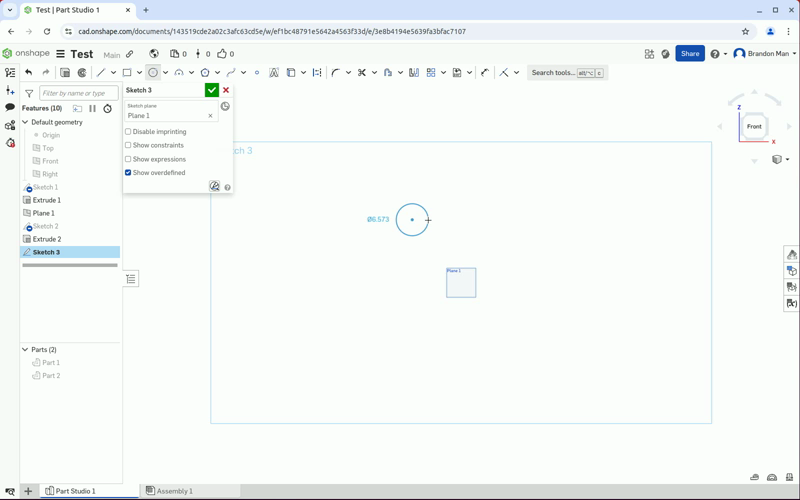
key(esc)
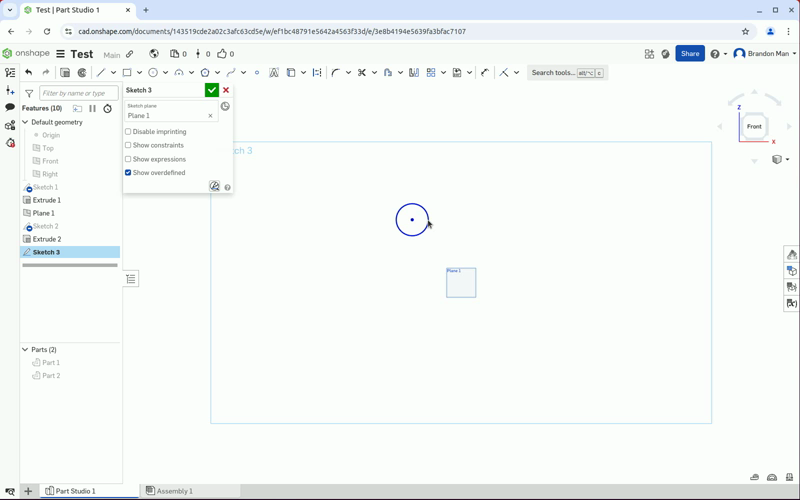
mouse_move(407, 219)
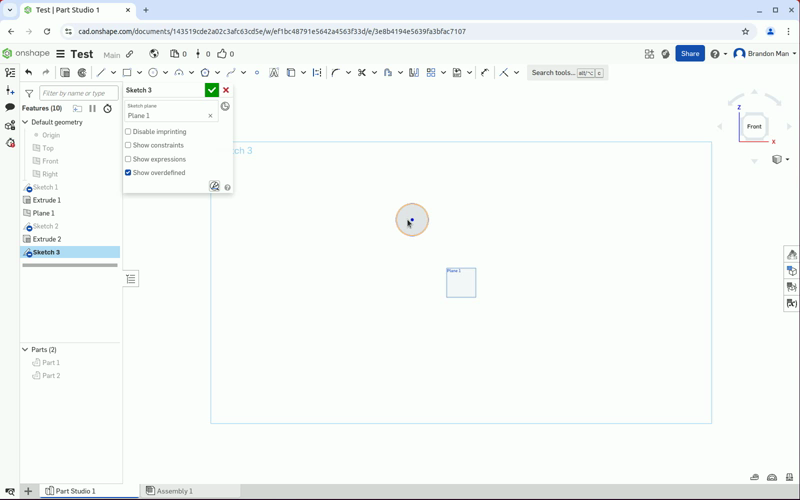
scroll(6)
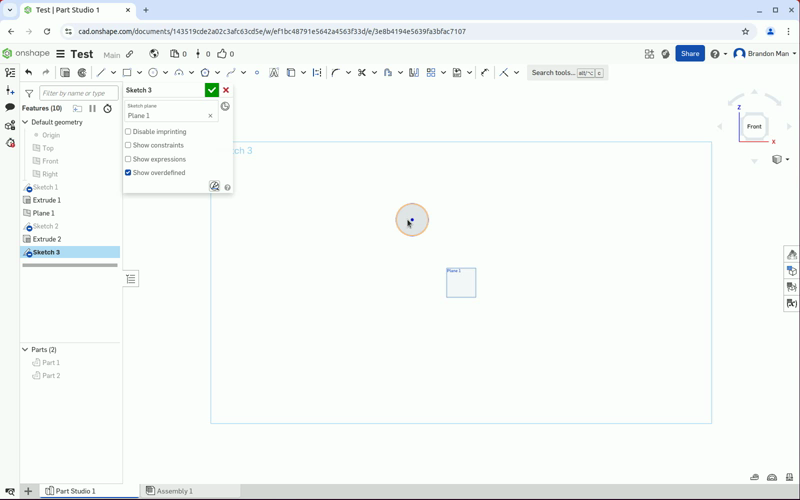
scroll(6)
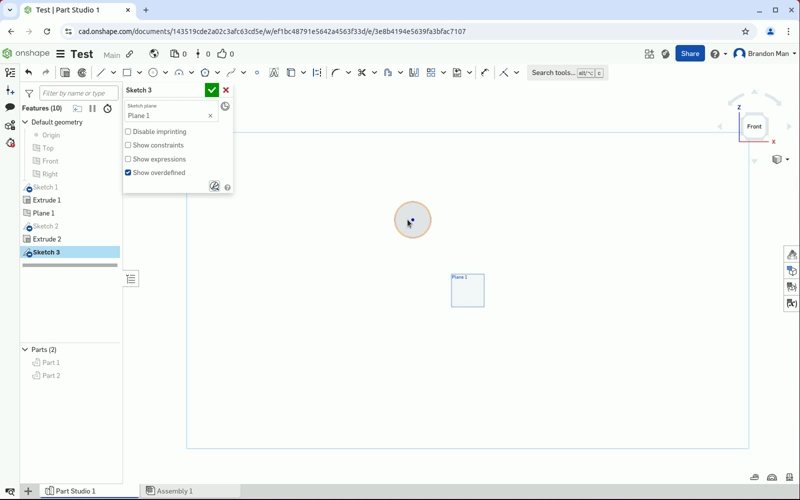
scroll(6)
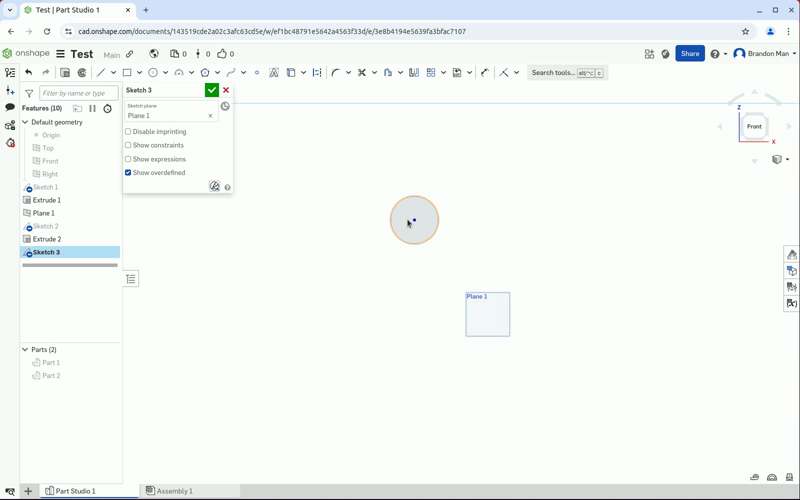
scroll(6)
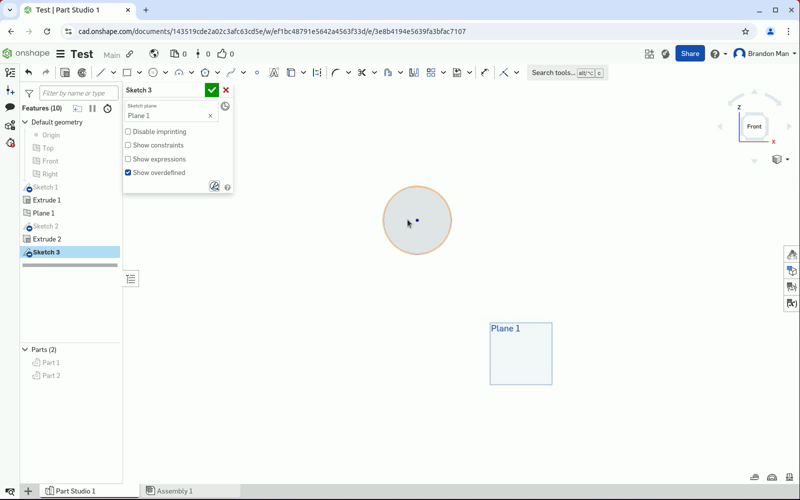
scroll(6)
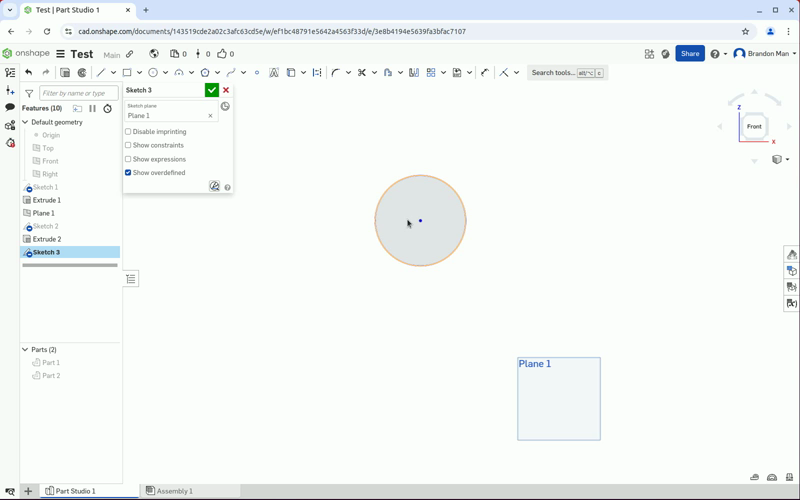
scroll(6)
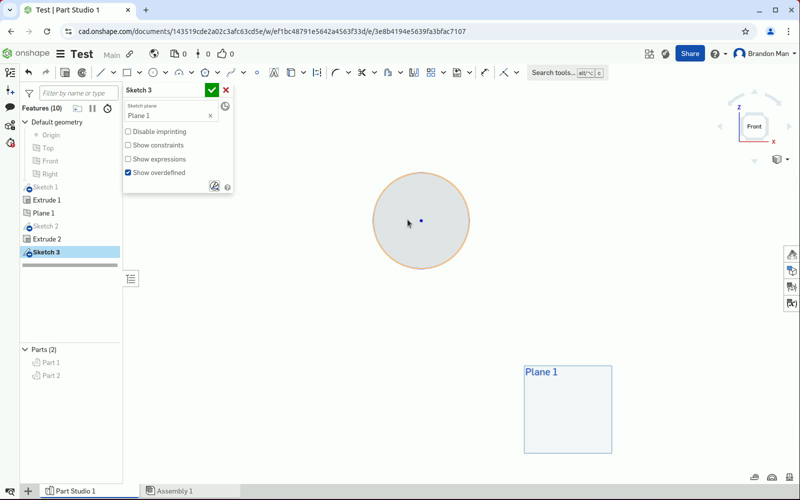
scroll(6)
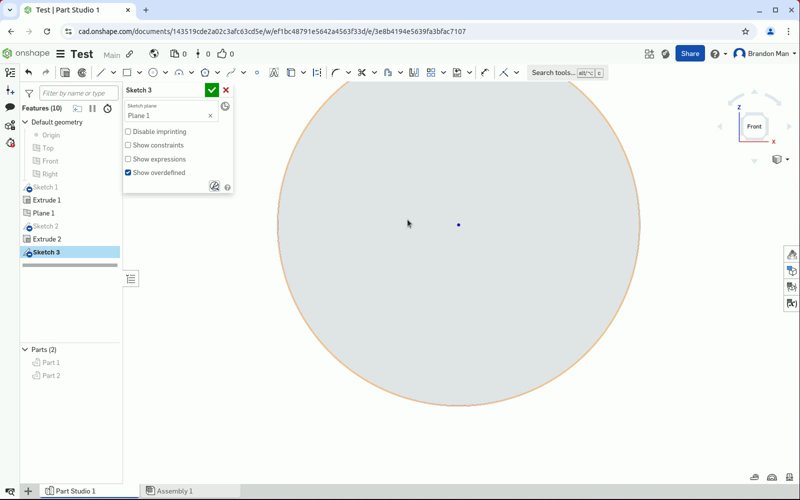
click(407, 219)
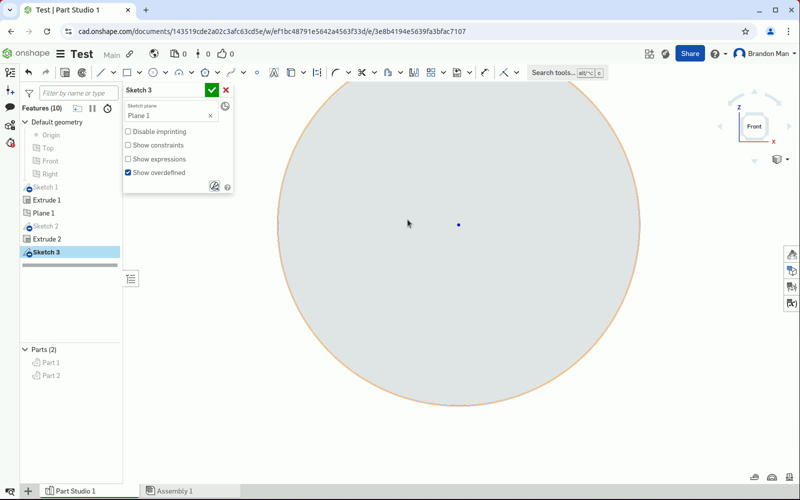
scroll(-6)
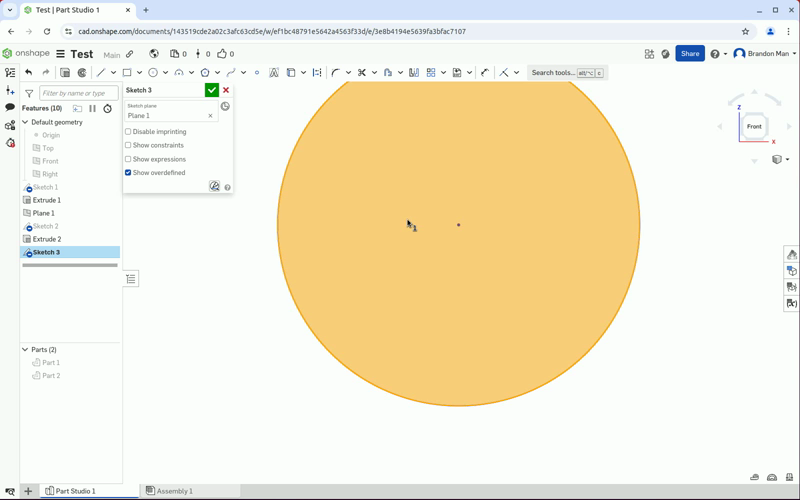
scroll(-6)
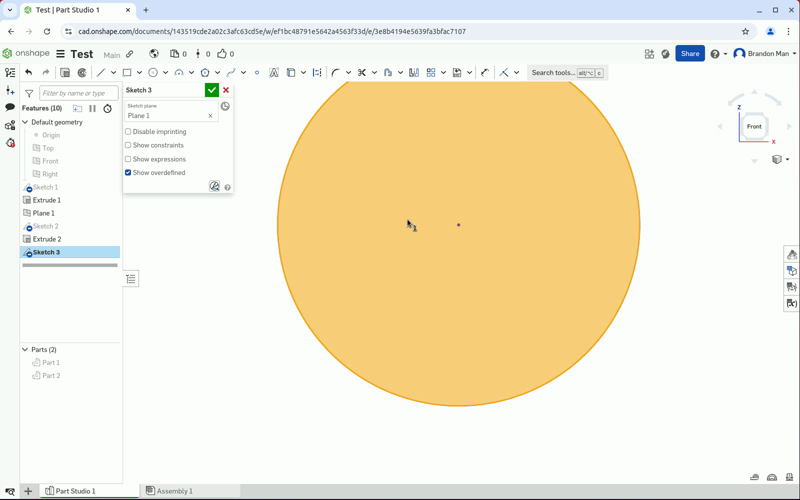
scroll(-6)
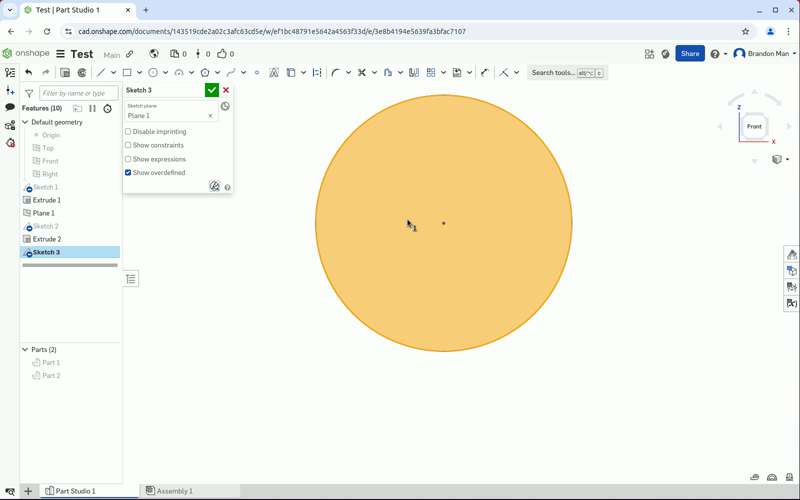
scroll(-6)
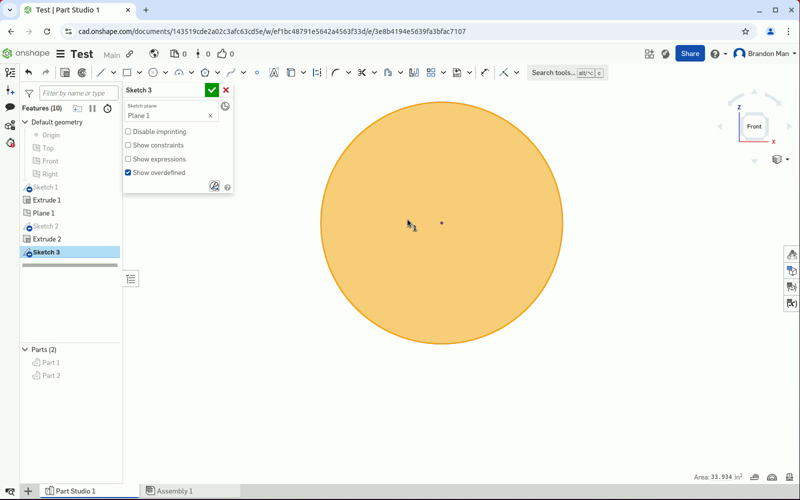
scroll(-6)
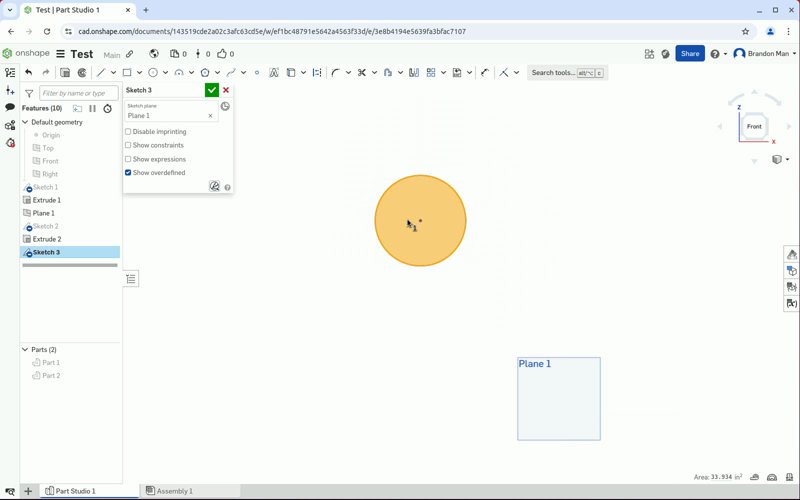
scroll(-6)
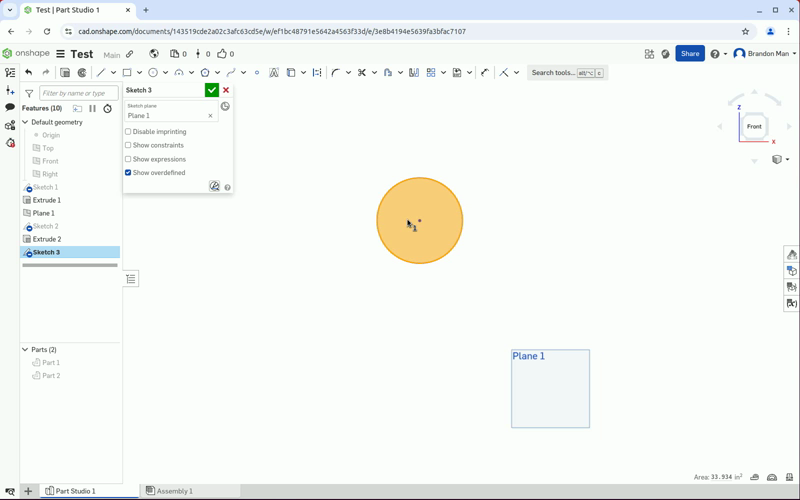
scroll(-6)
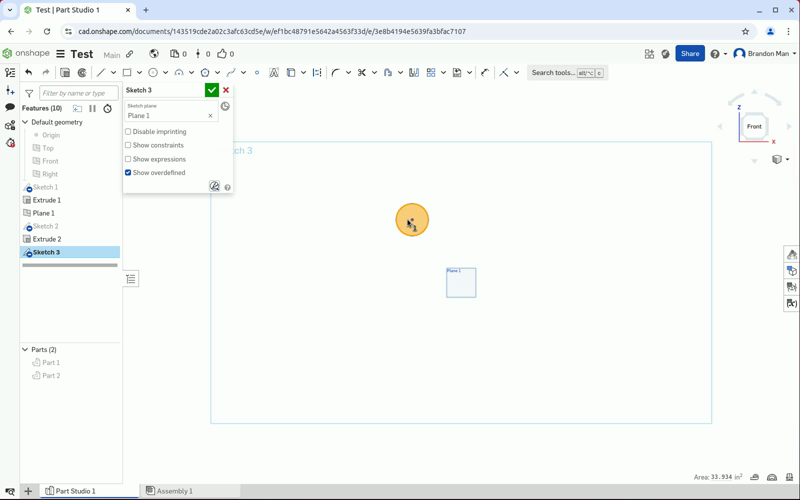
mouse_move(73, 352)
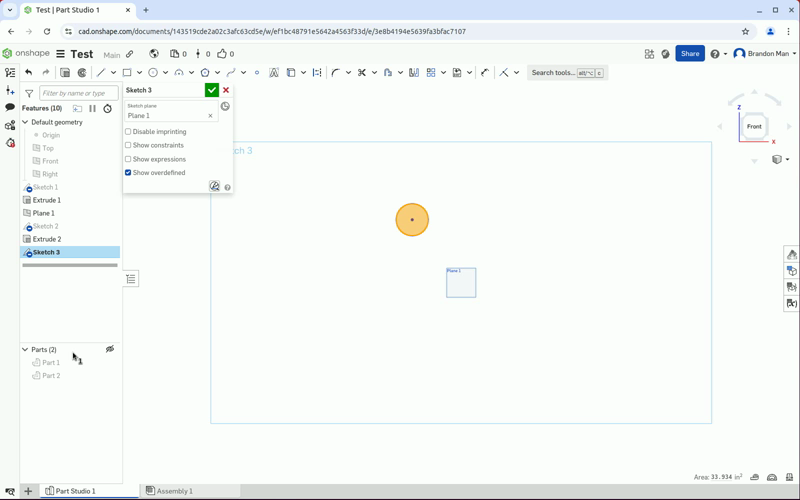
key(shift+y)
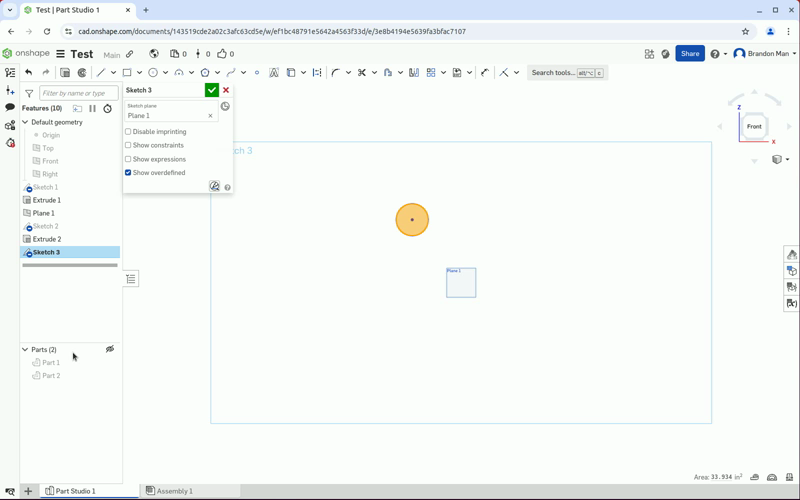
key(shift+e)
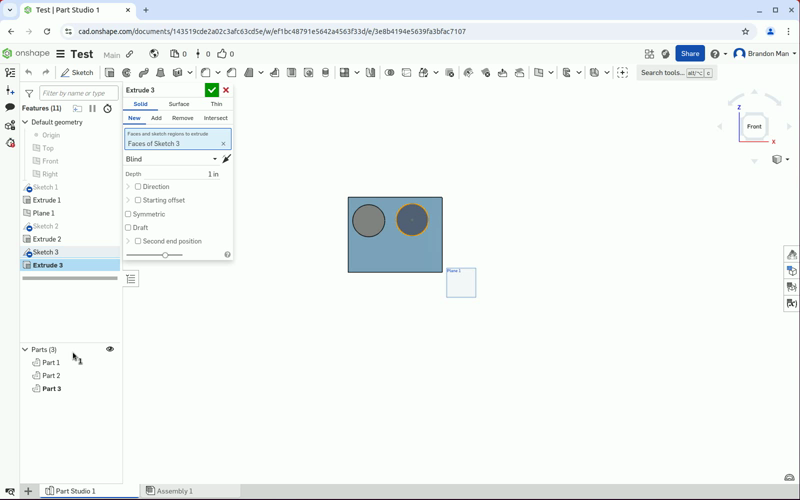
mouse_move(143, 106)
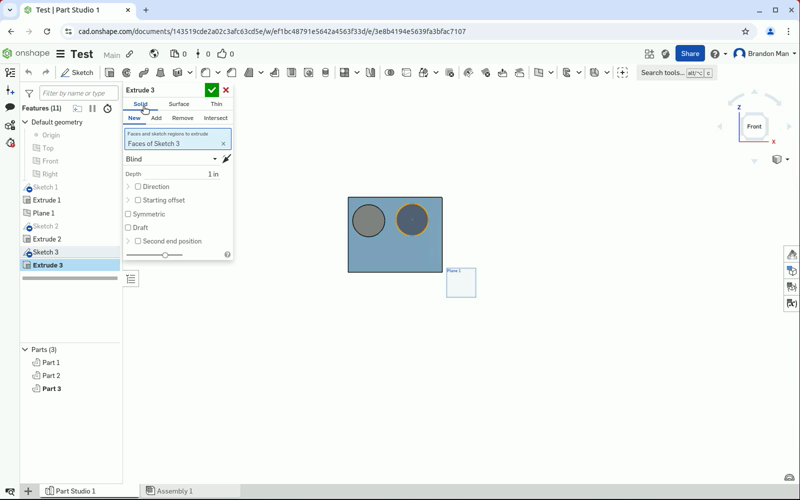
click(143, 106)
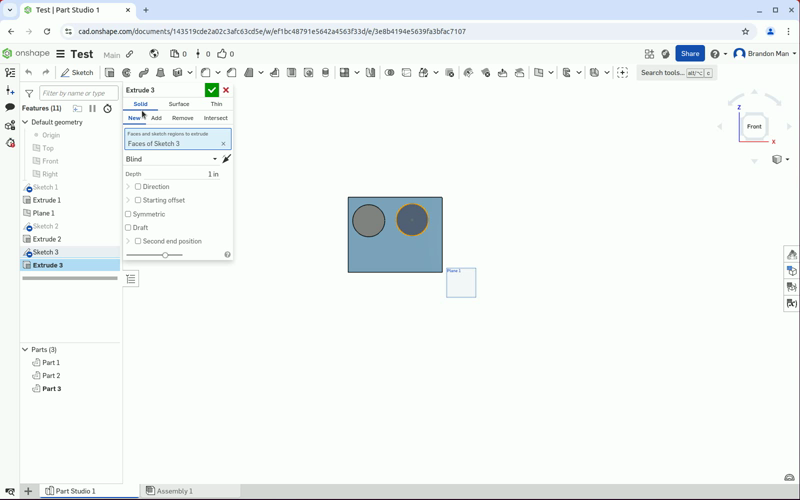
mouse_move(137, 120)
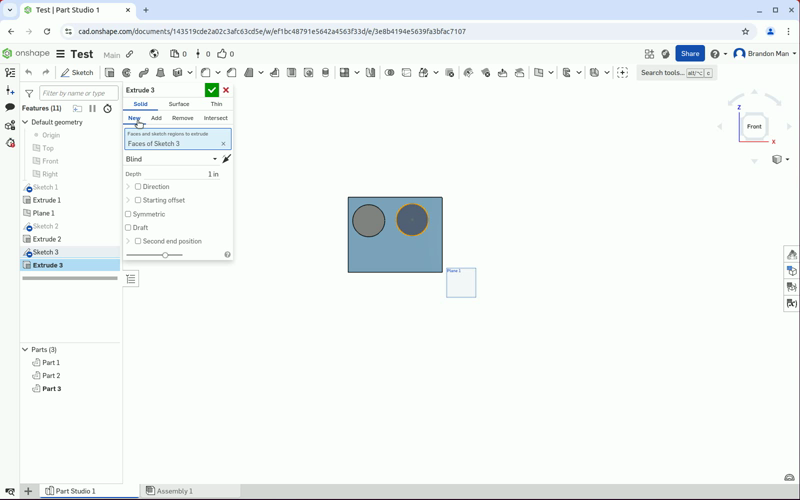
click(137, 120)
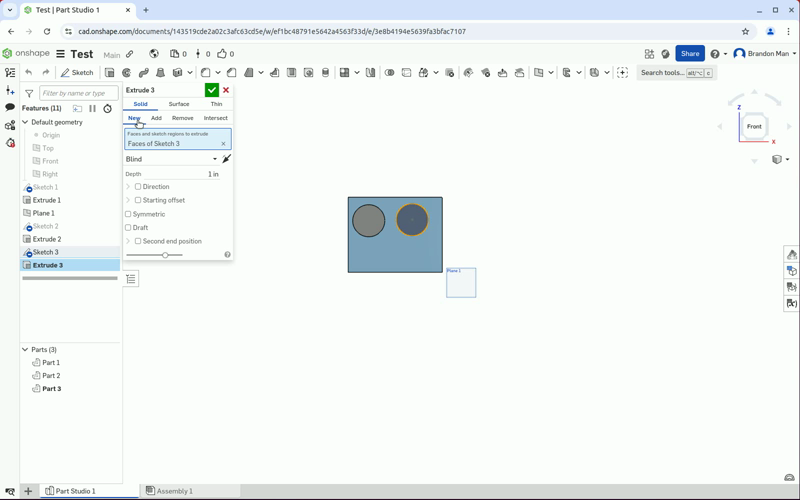
key(tab, 4)
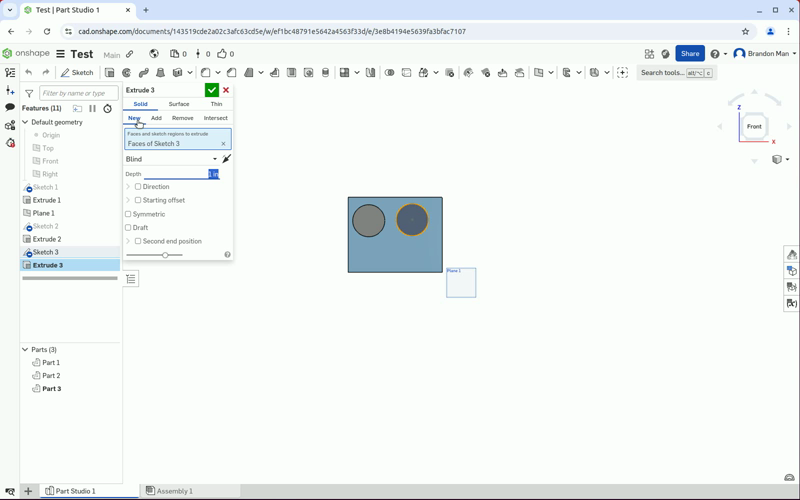
text(0.481)
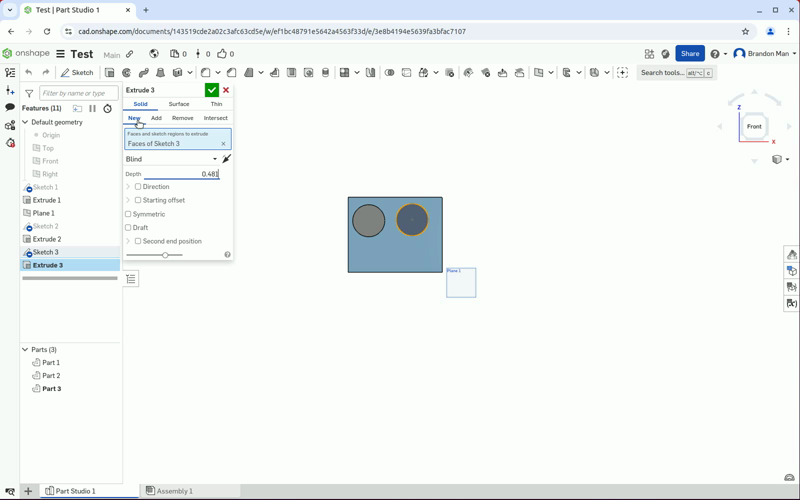
key(enter)
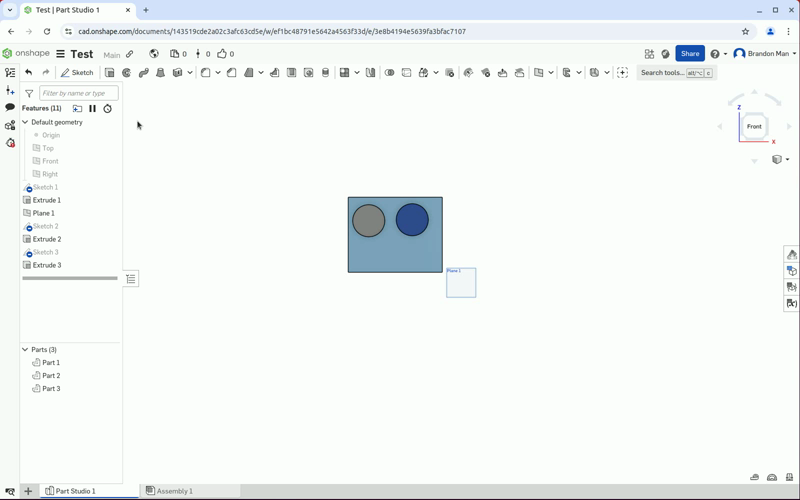
key(shift+h)
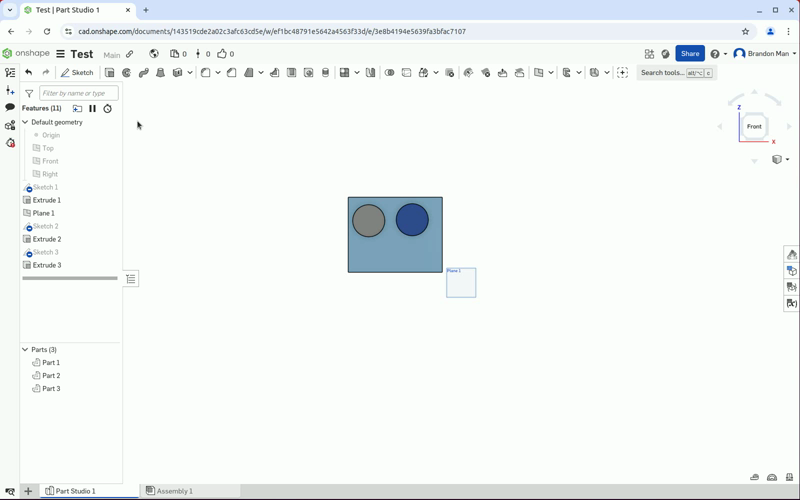
key(shift+h)
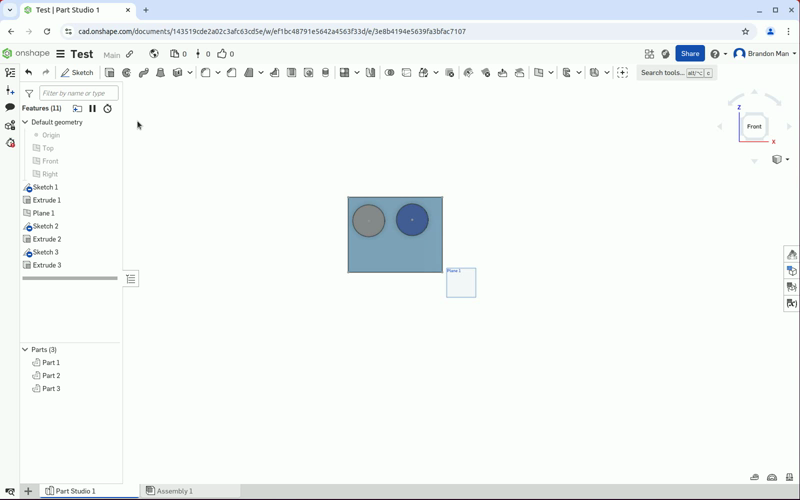
key(shift+7)
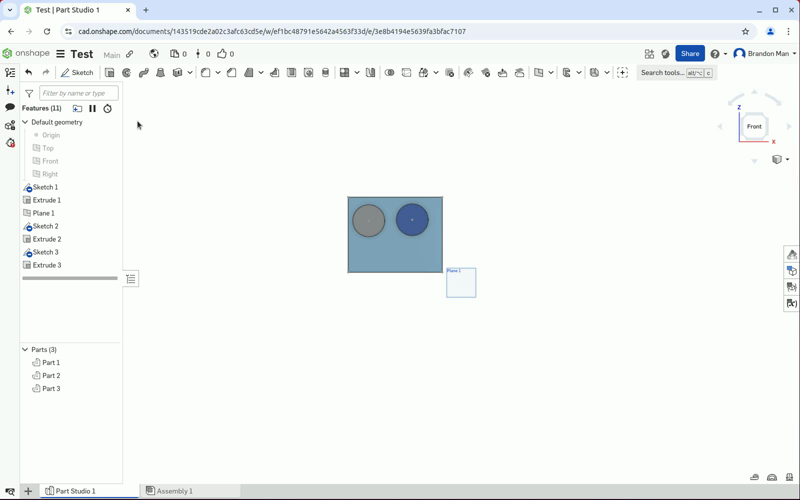
key(left, 2)
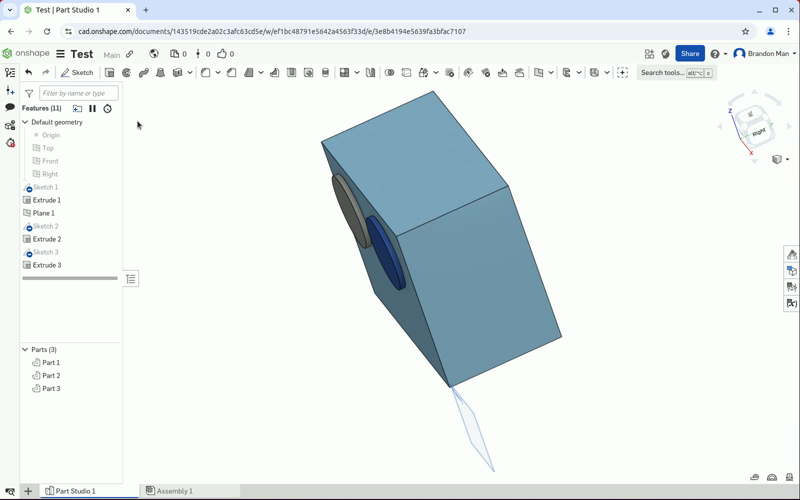
key(down, 2)
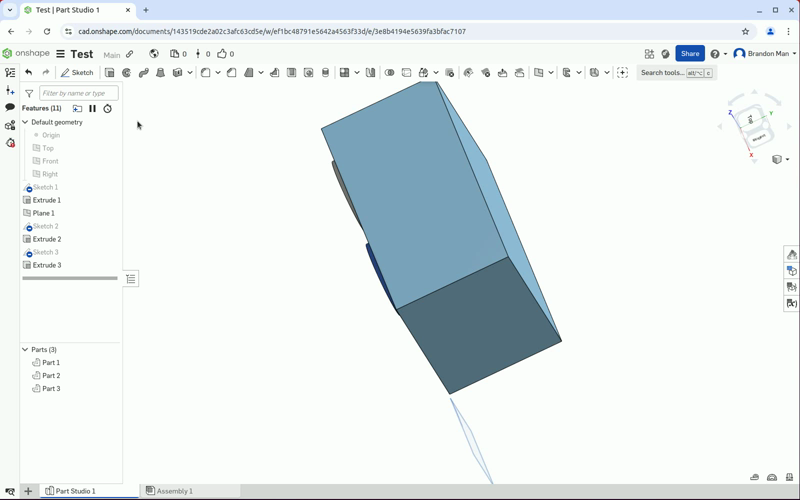
key(up, 2)
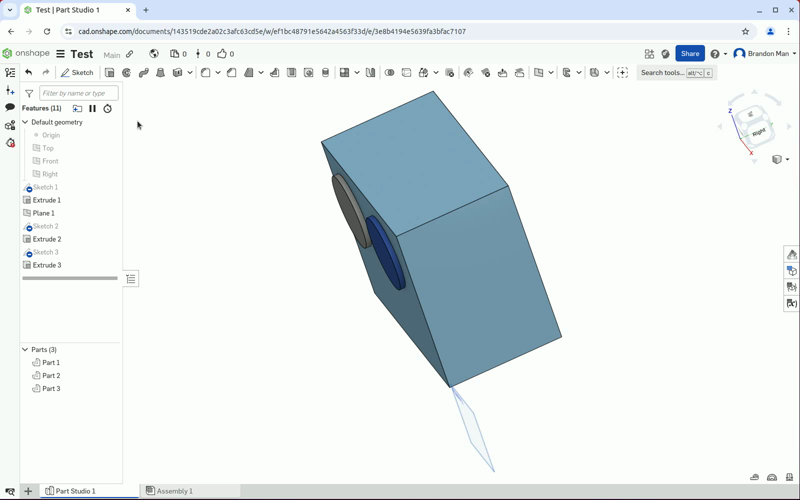
key(right, 2)
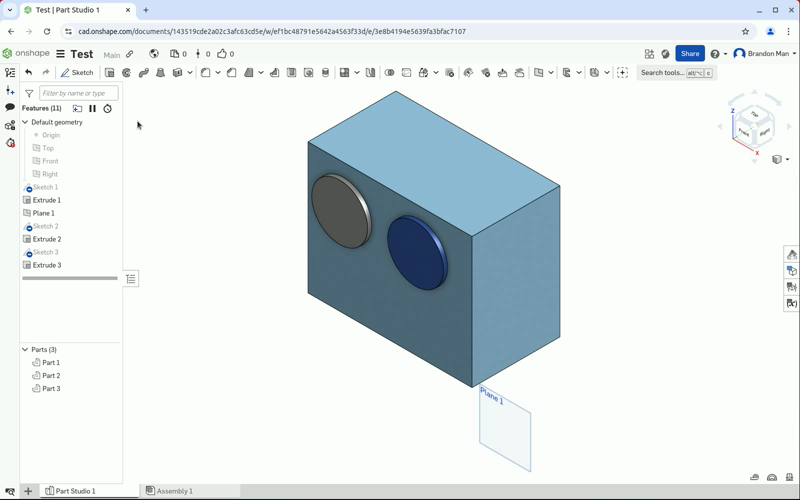
mouse_move(73, 189)
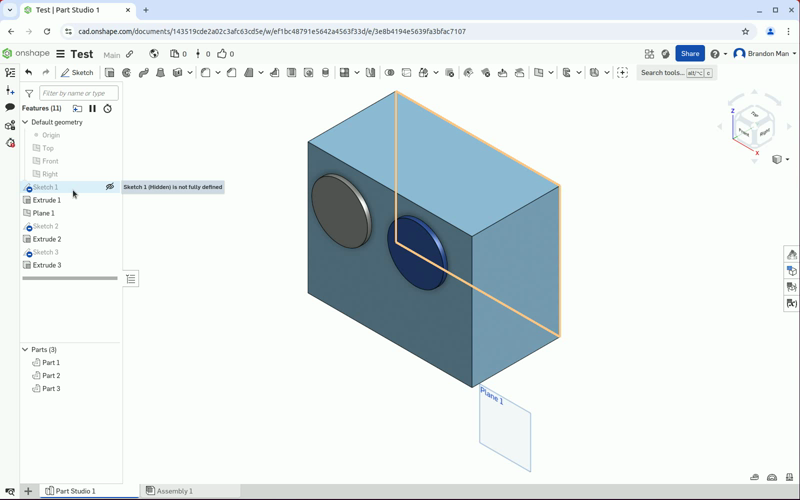
click(73, 189)